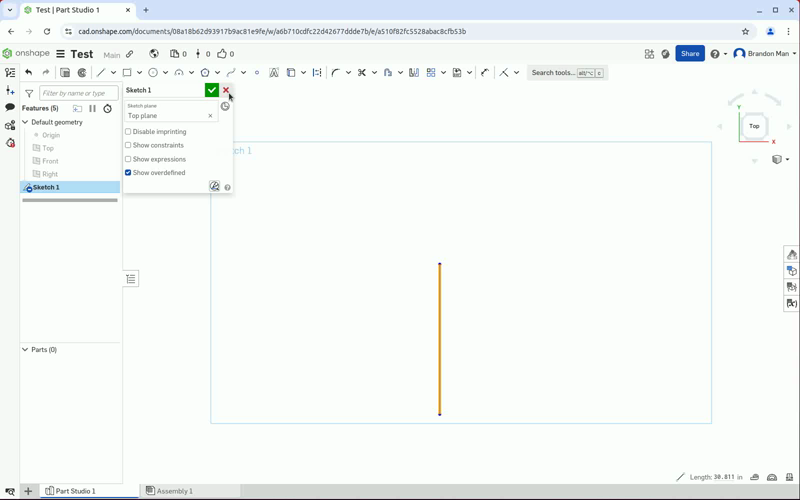
key(shift+h)
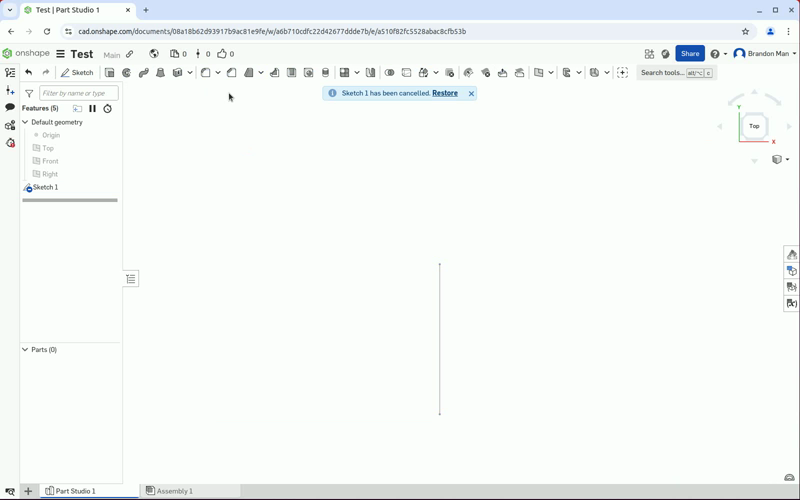
key(shift+s)
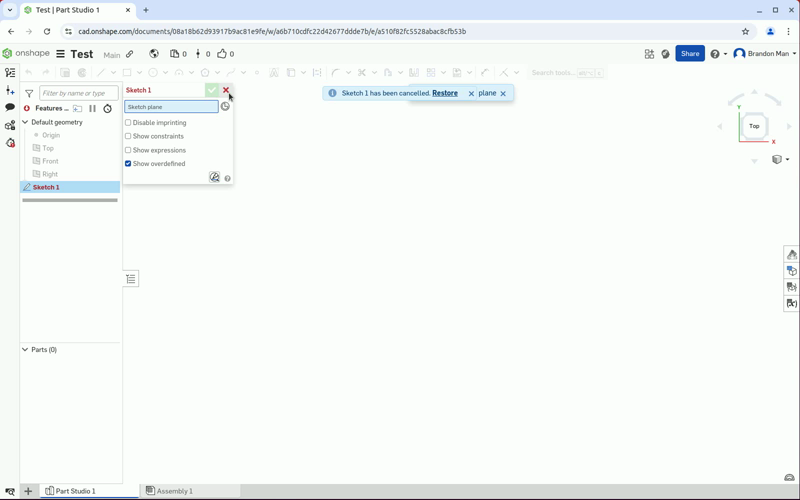
mouse_move(73, 150)
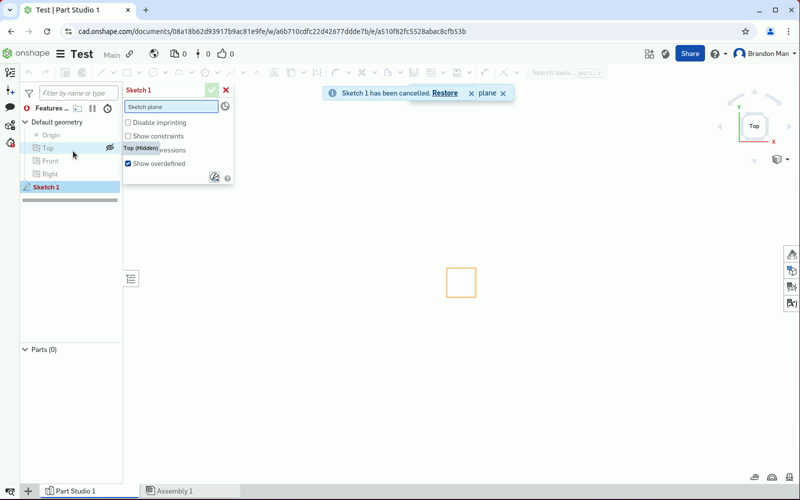
click(73, 150)
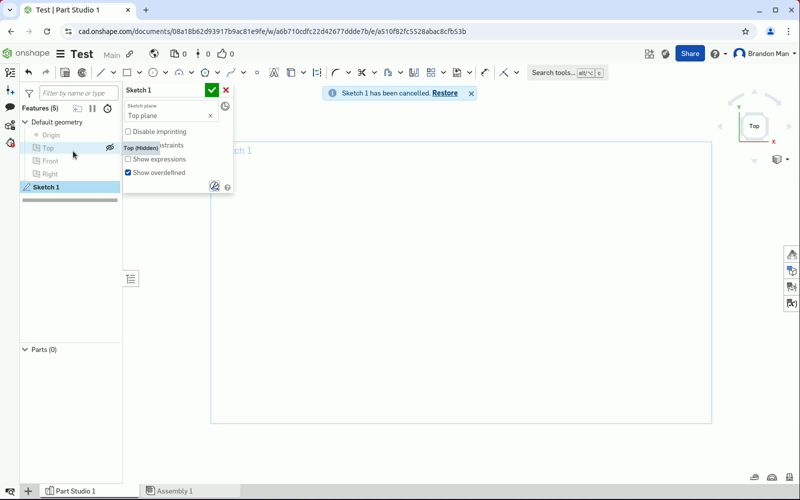
mouse_move(73, 352)
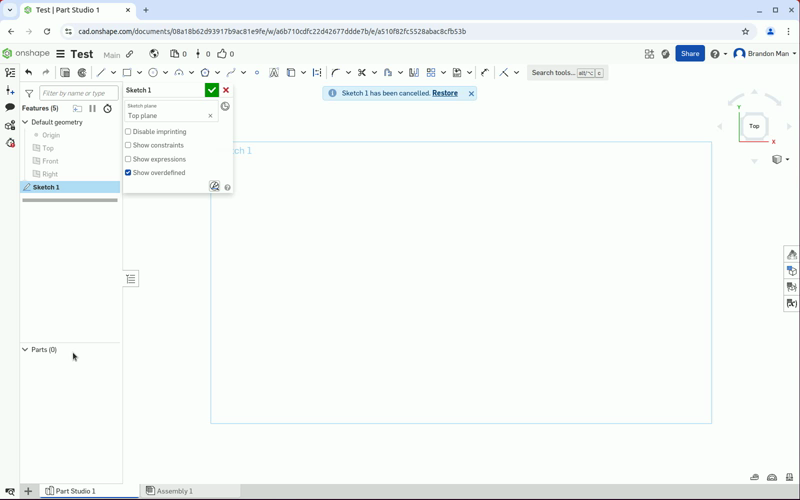
key(y)
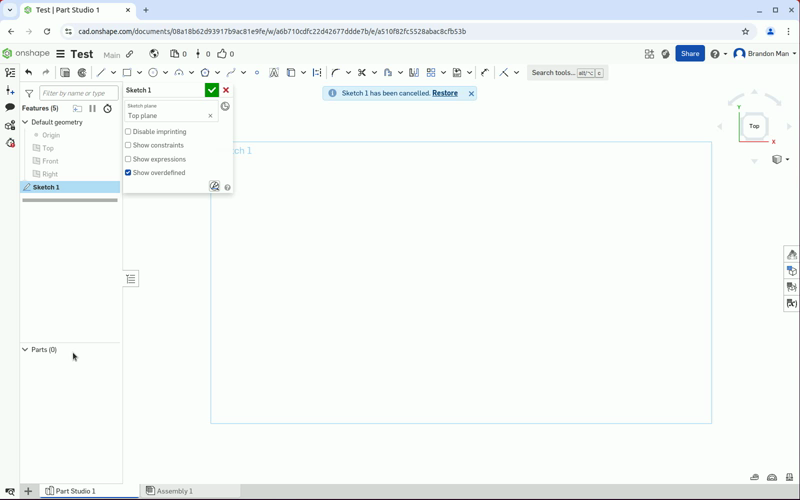
key(l)
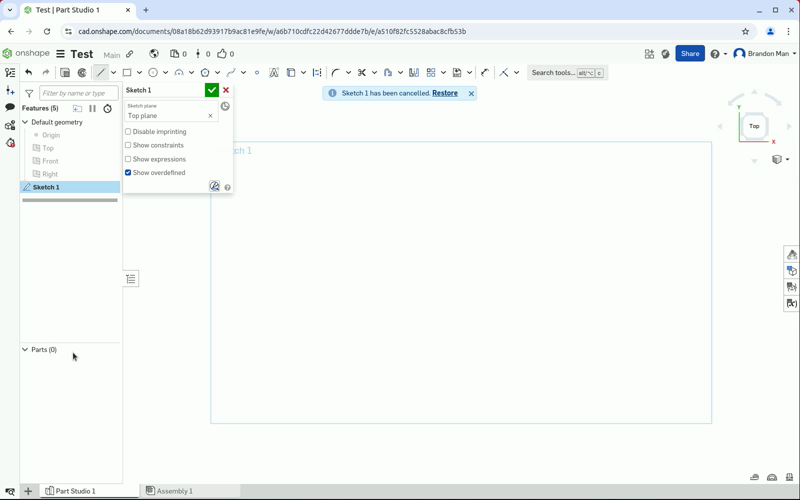
key_down(shift)
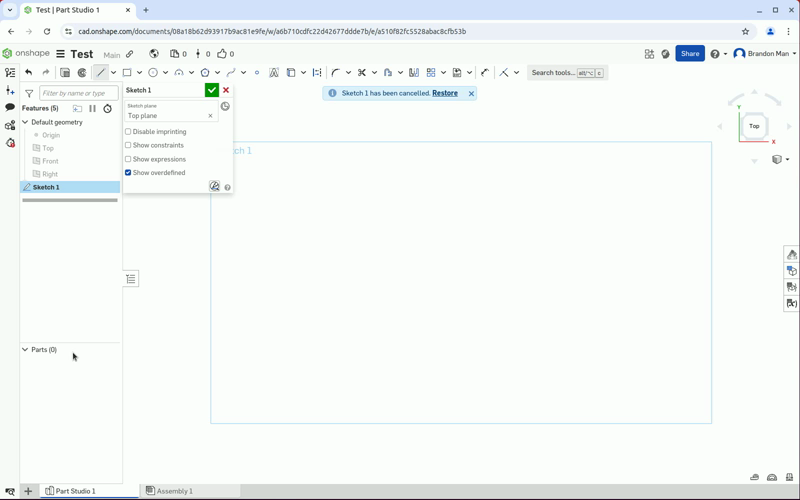
mouse_move(348, 316)
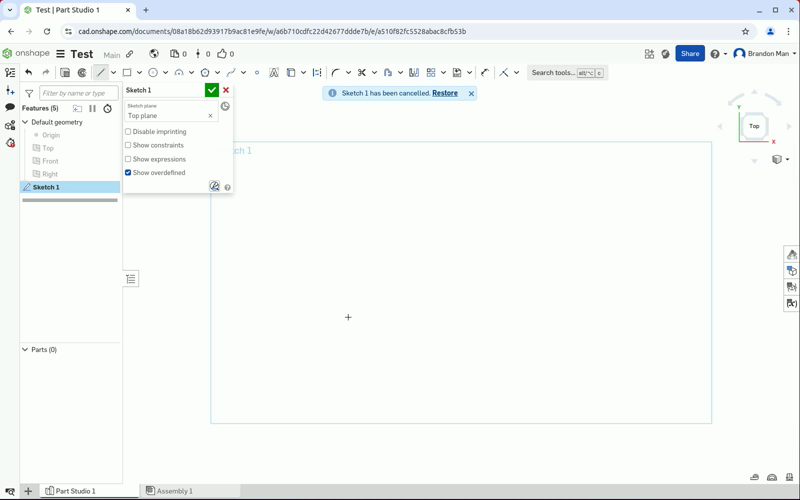
click(348, 316)
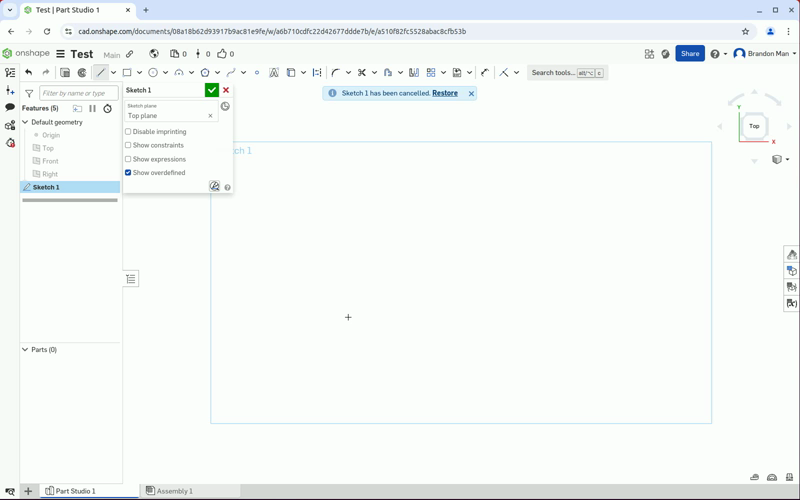
key_up(shift)
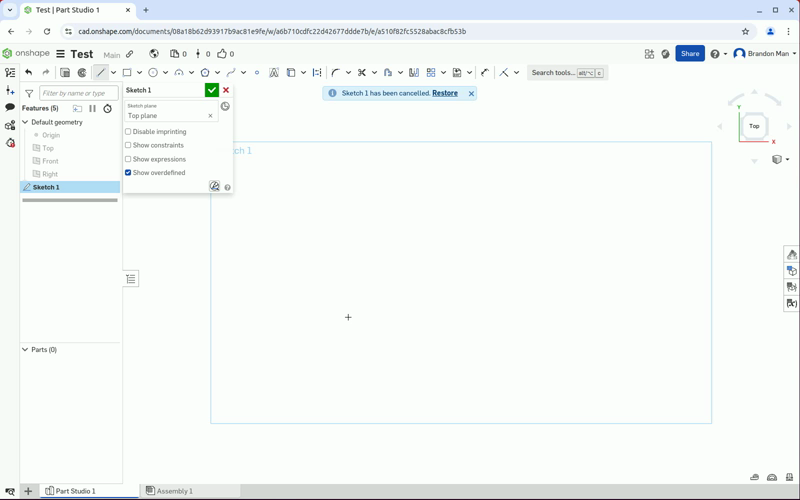
key_down(shift)
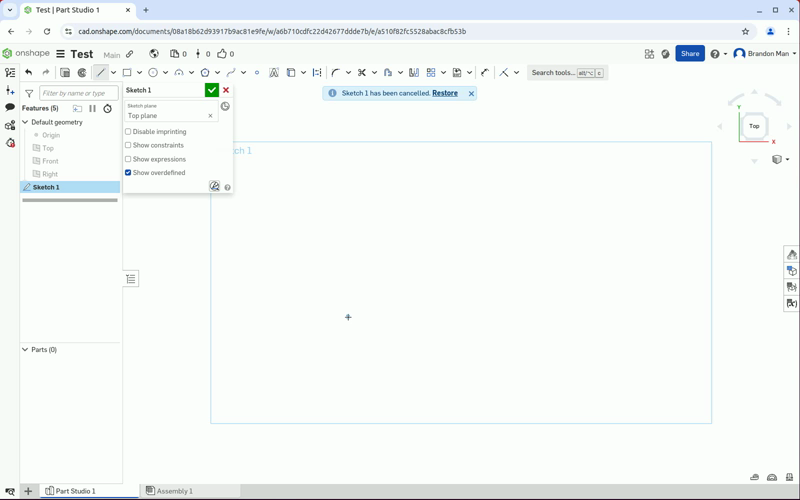
mouse_move(572, 316)
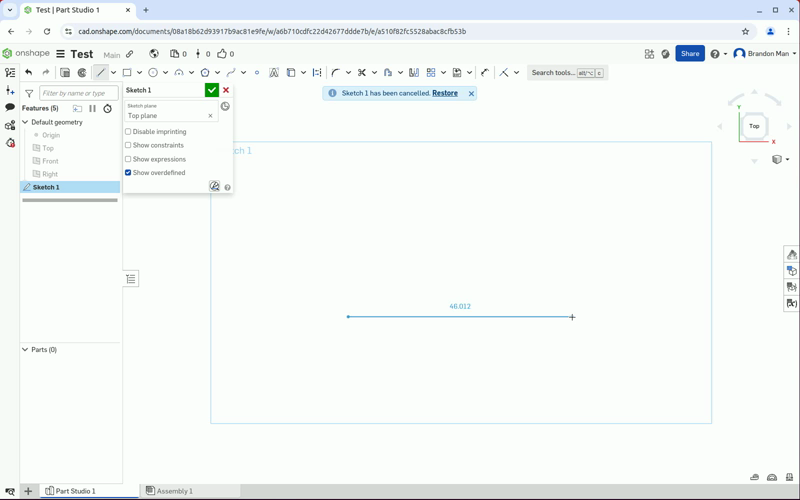
click(572, 316)
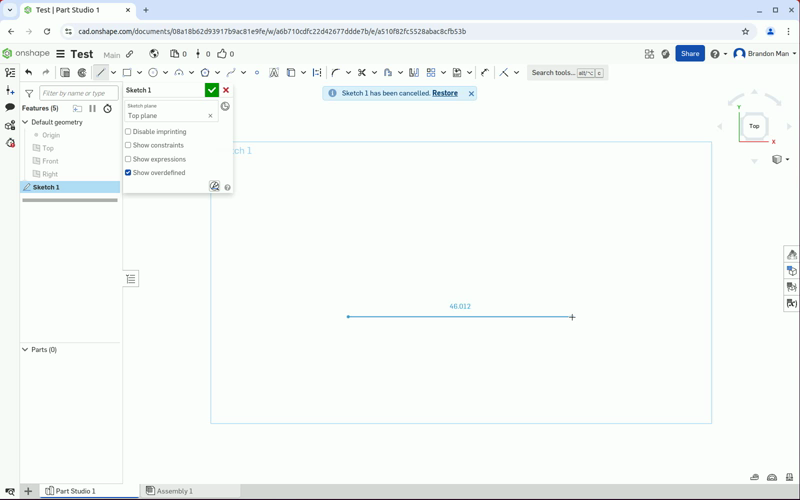
key_up(shift)
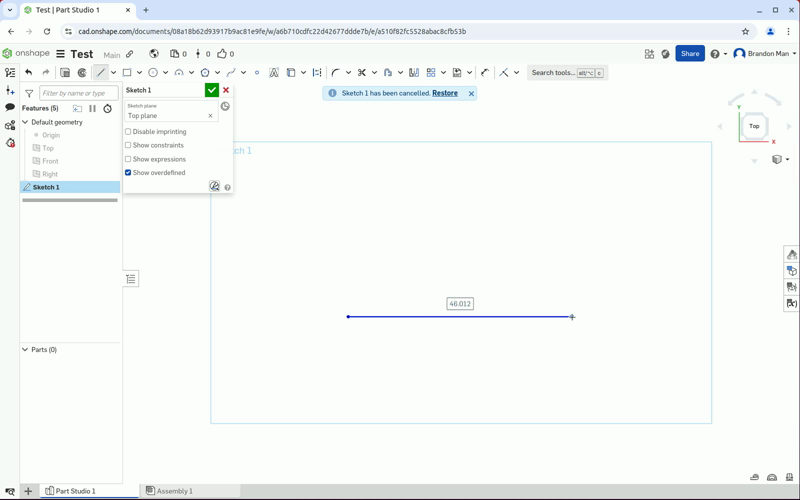
key_down(shift)
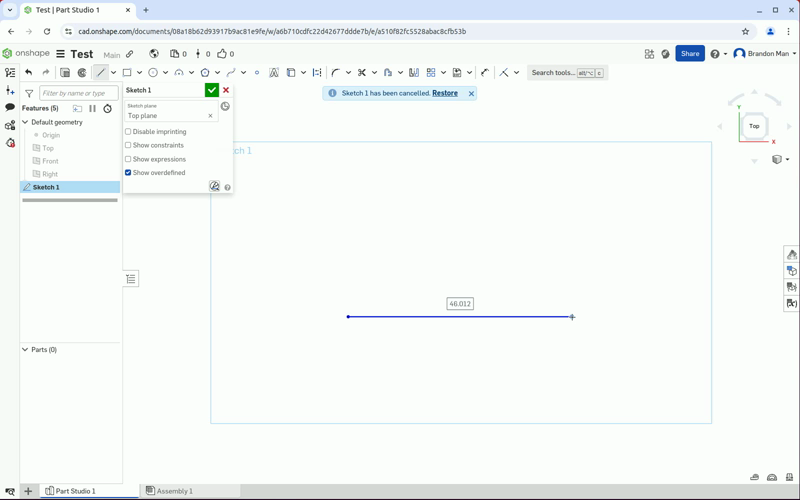
mouse_move(572, 251)
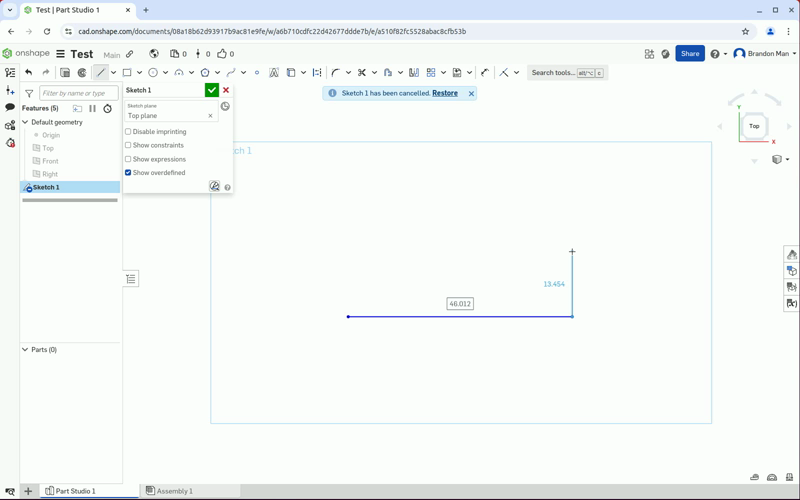
click(572, 251)
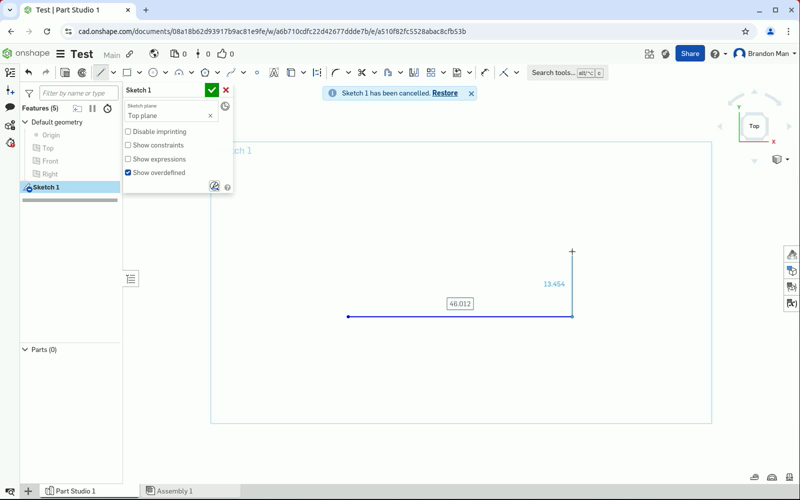
key_up(shift)
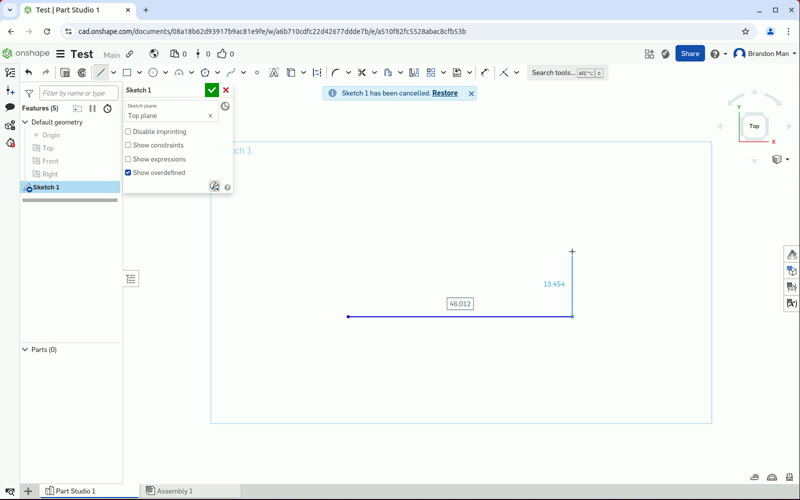
key_down(shift)
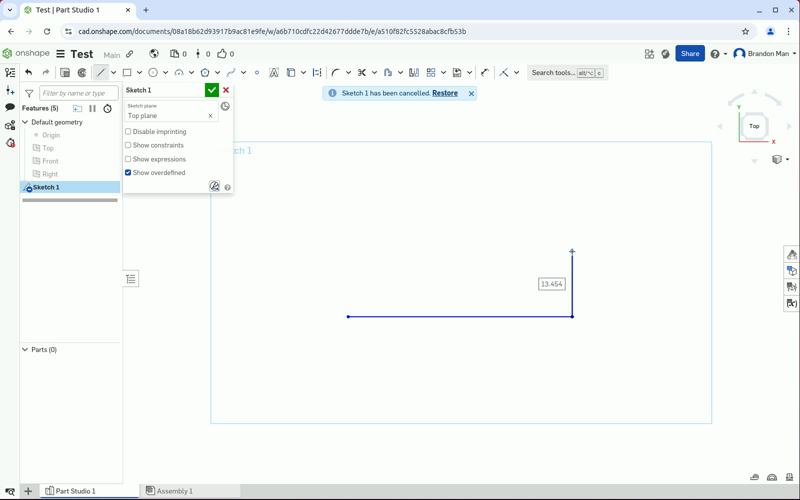
mouse_move(348, 251)
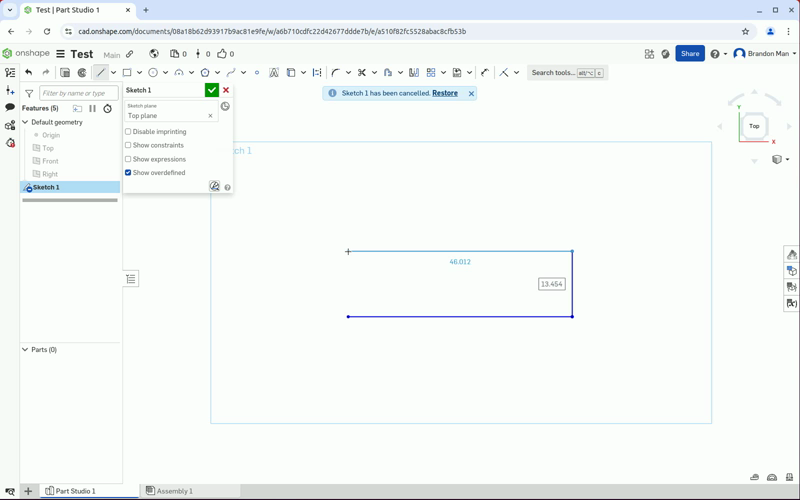
click(348, 251)
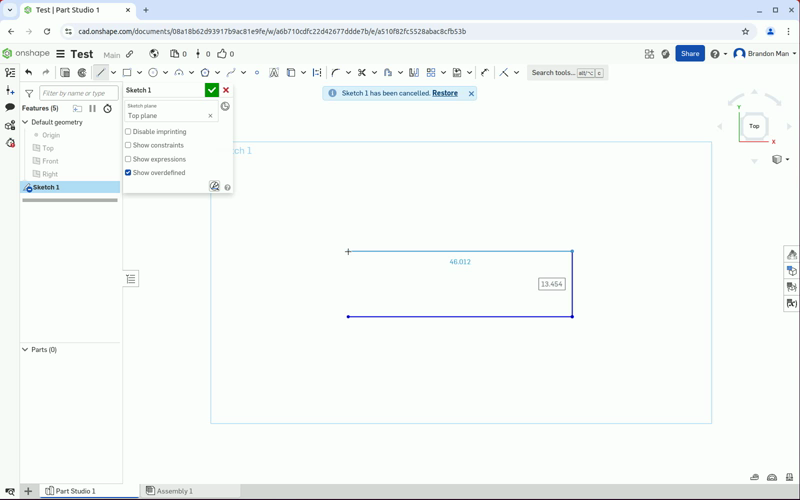
key_up(shift)
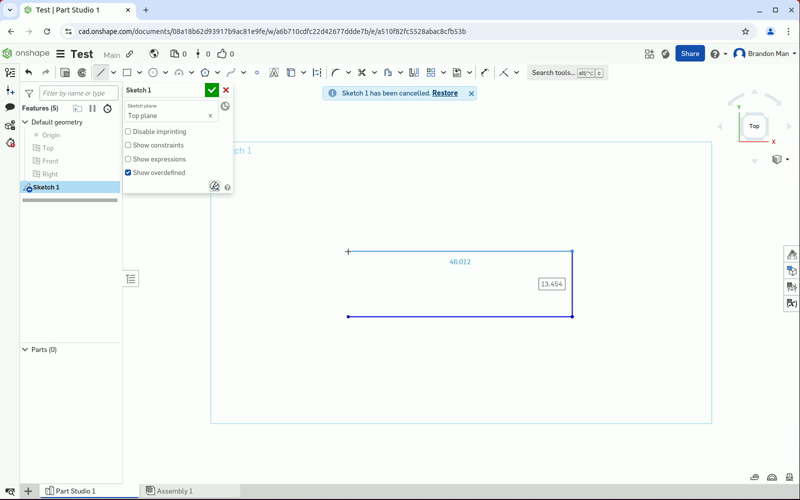
key_down(shift)
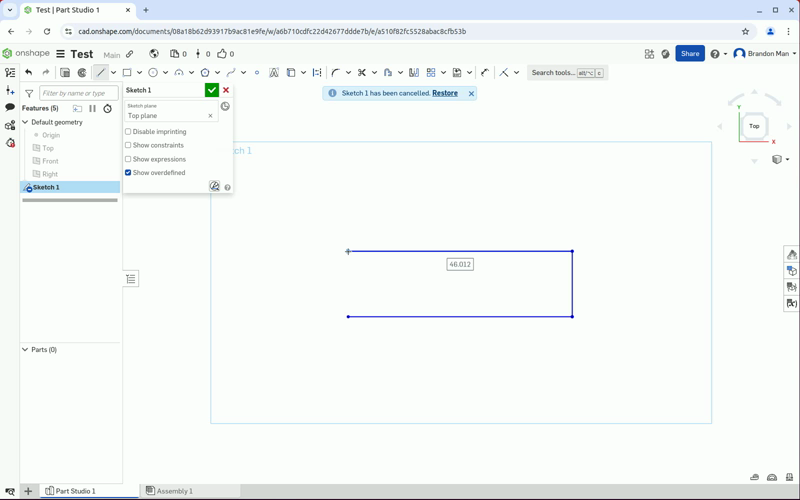
mouse_move(348, 316)
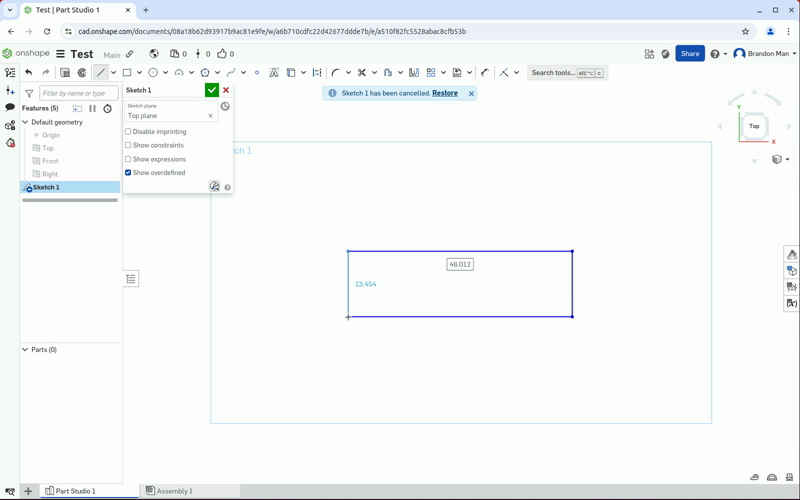
key_up(shift)
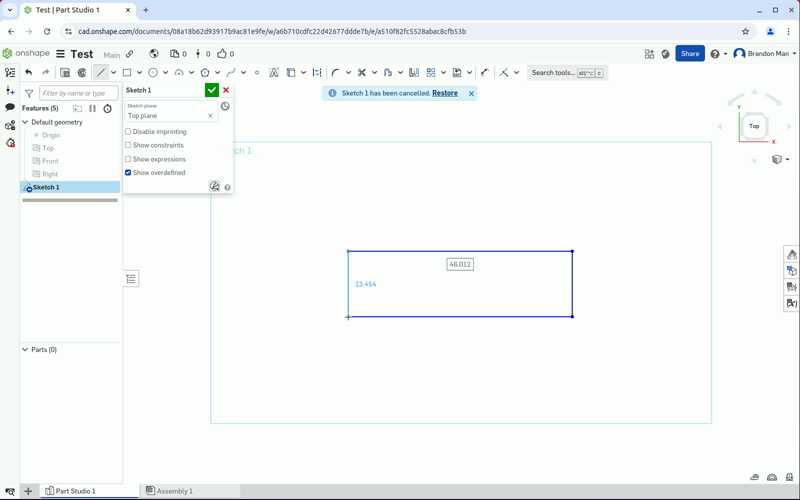
click(348, 316)
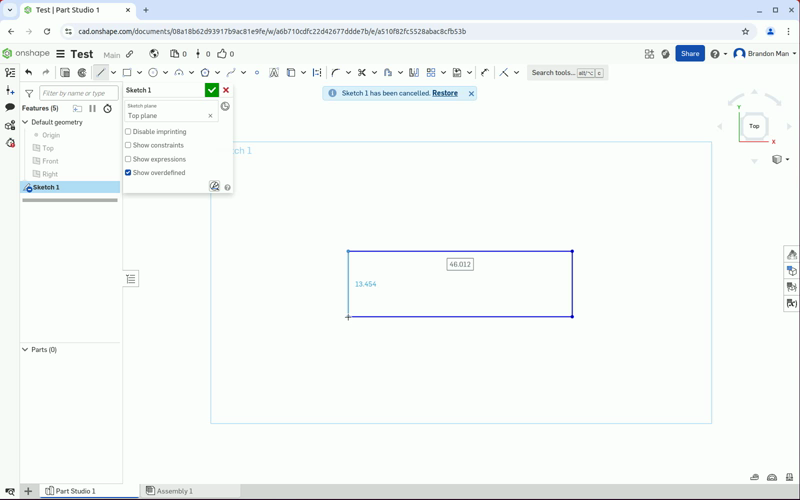
key(esc)
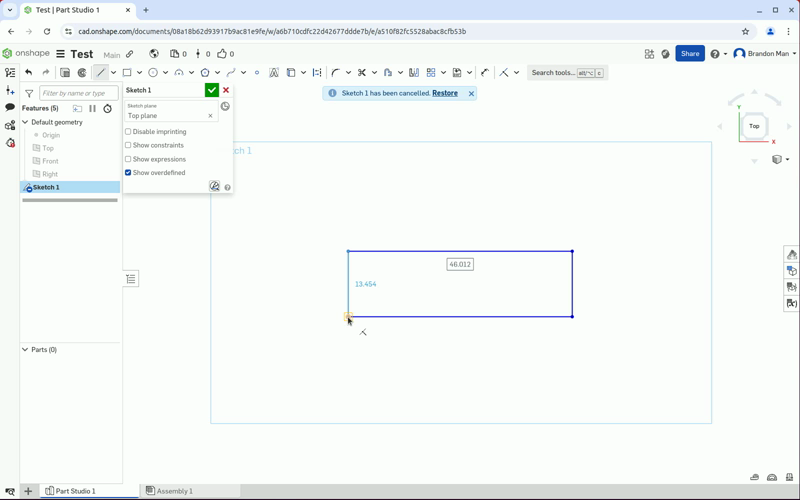
mouse_move(516, 287)
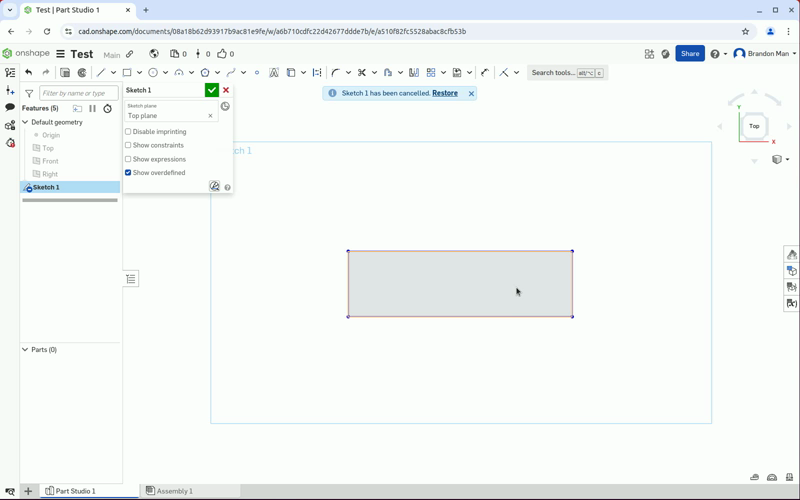
click(516, 287)
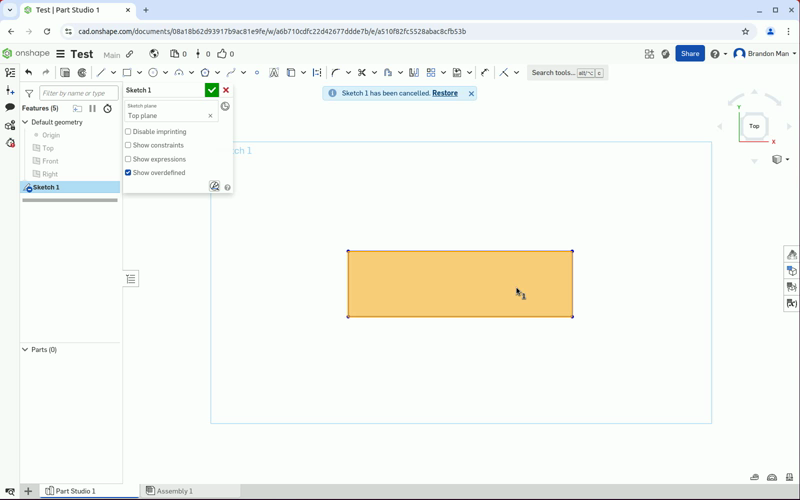
mouse_move(73, 352)
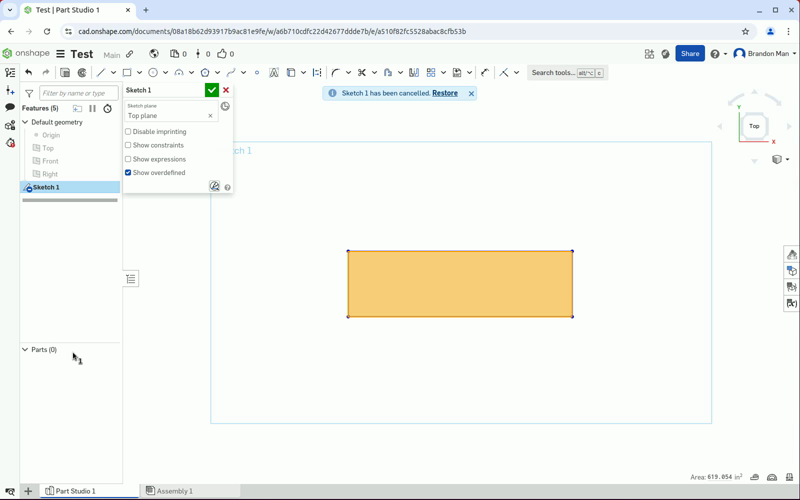
key(shift+y)
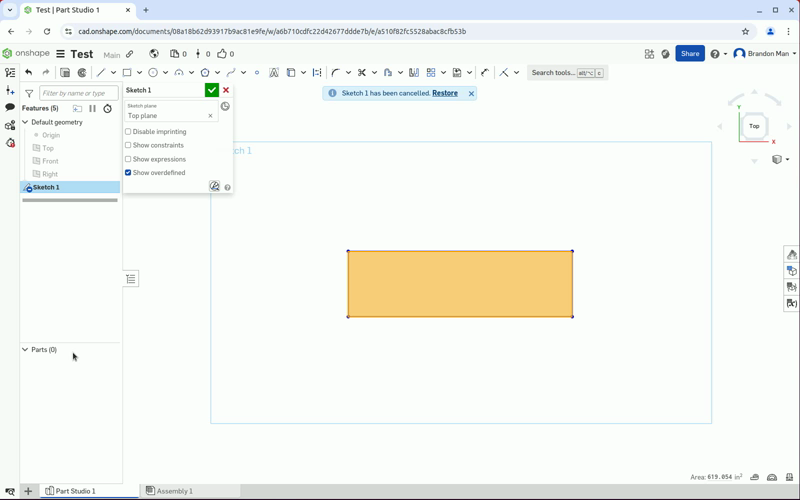
key(shift+e)
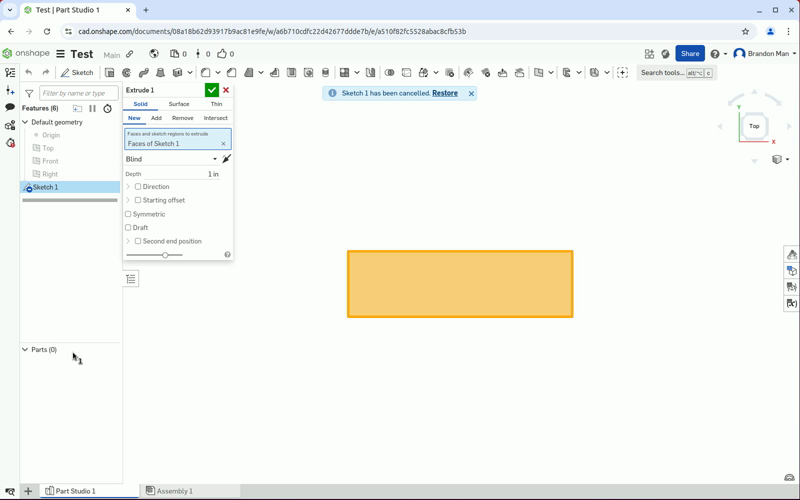
mouse_move(143, 106)
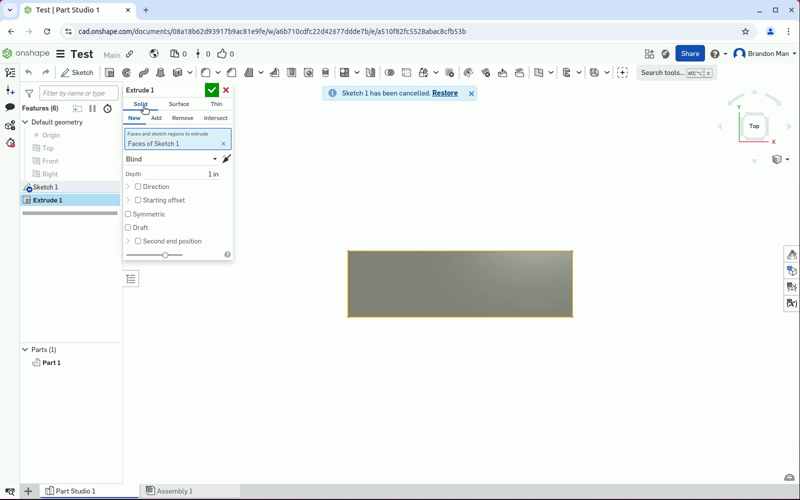
click(143, 106)
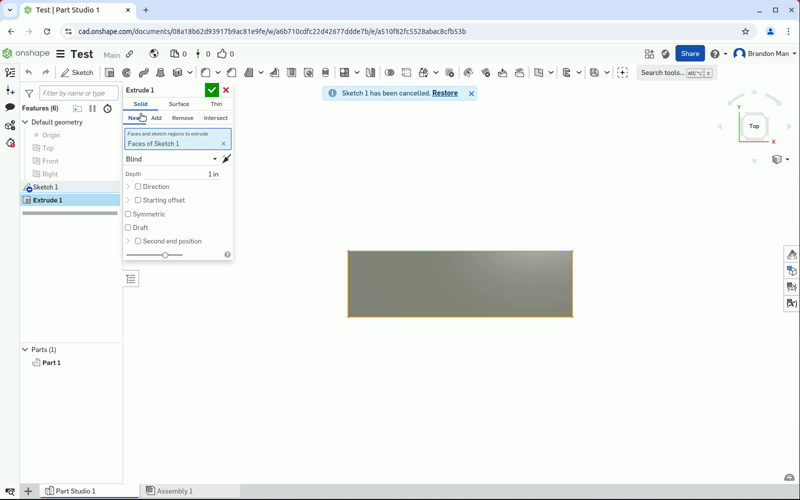
mouse_move(137, 120)
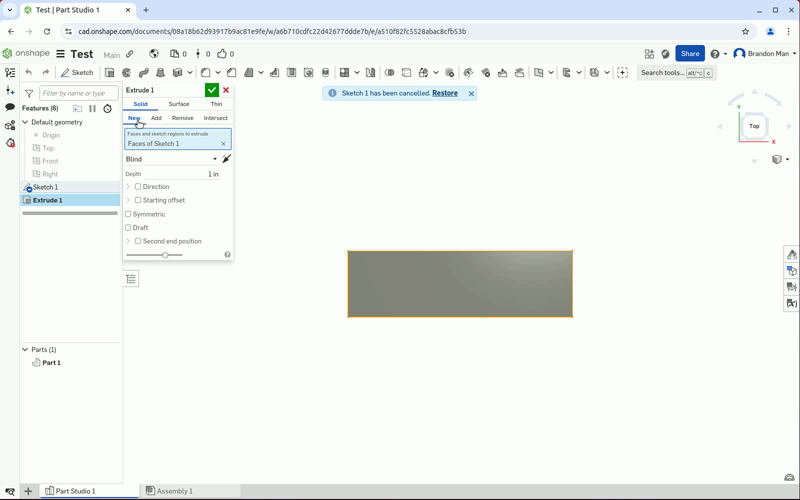
click(137, 120)
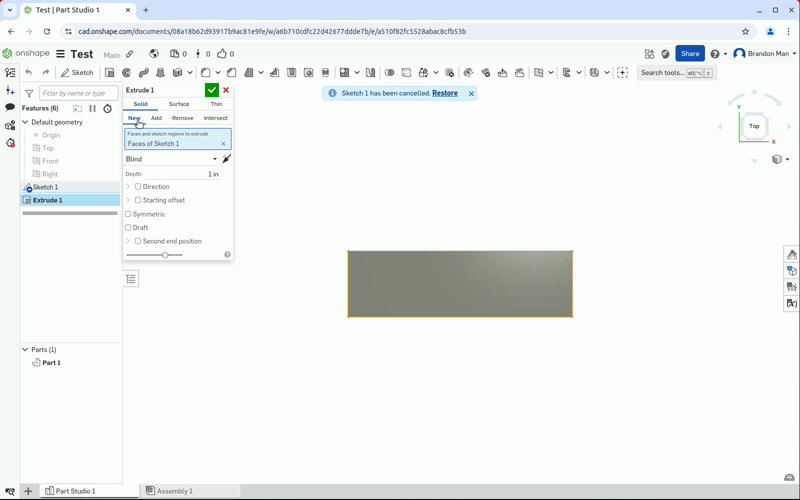
key(tab, 4)
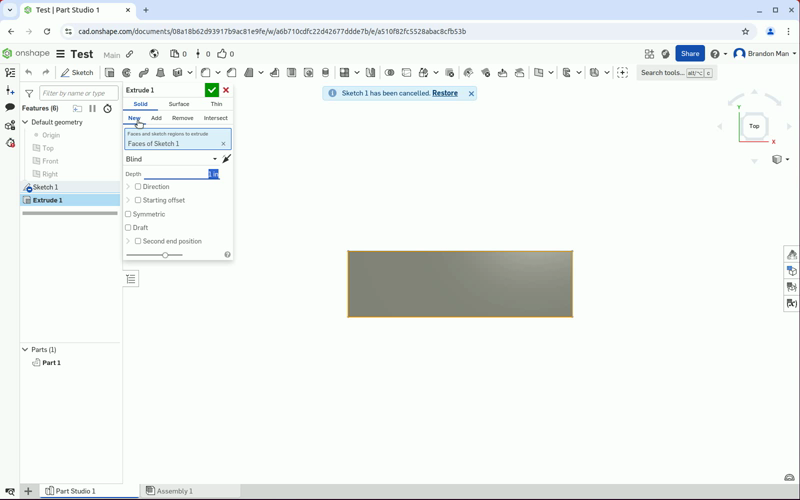
text(2.407)
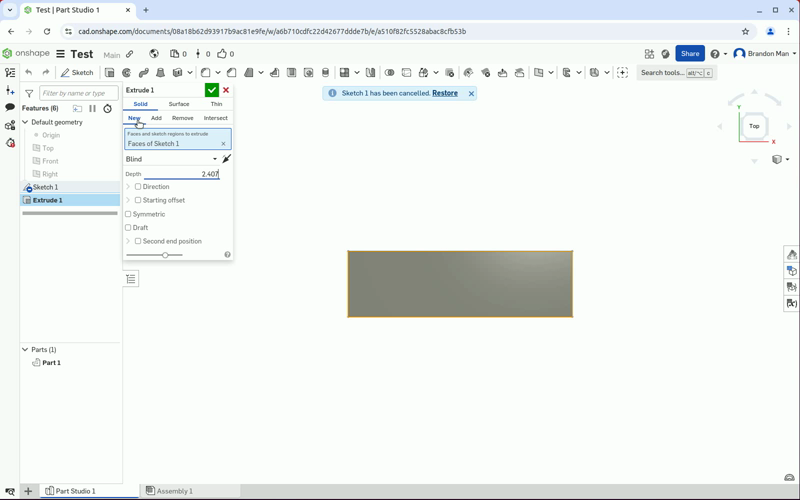
key(enter)
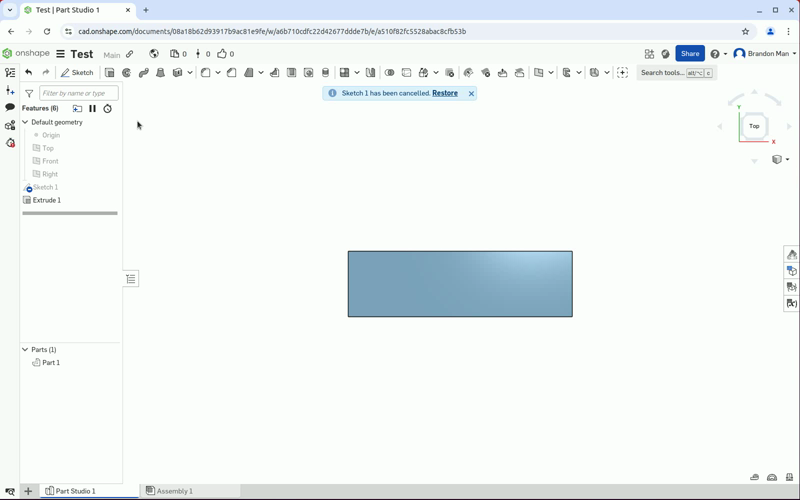
key(shift+h)
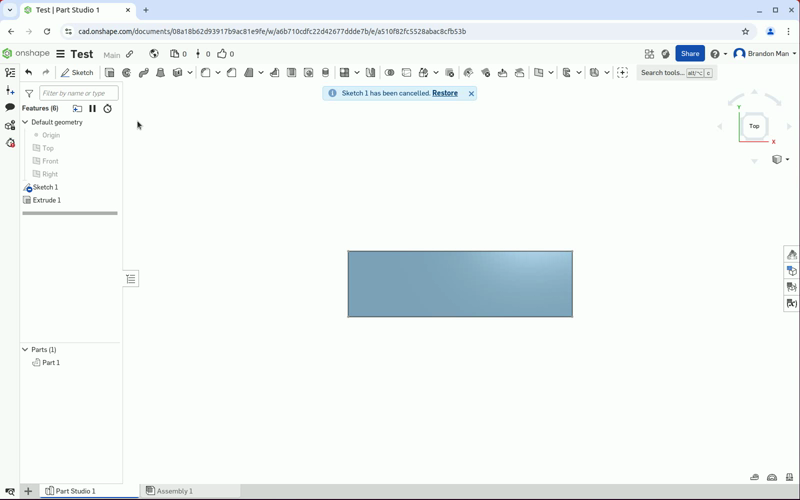
key(shift+h)
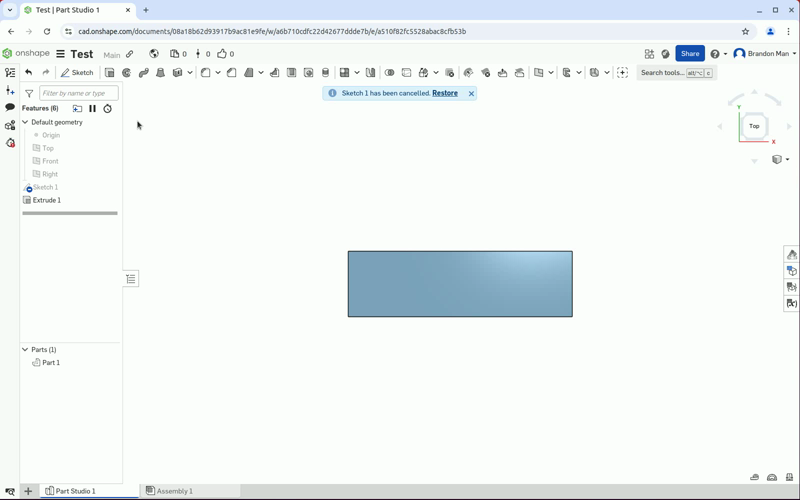
mouse_move(73, 189)
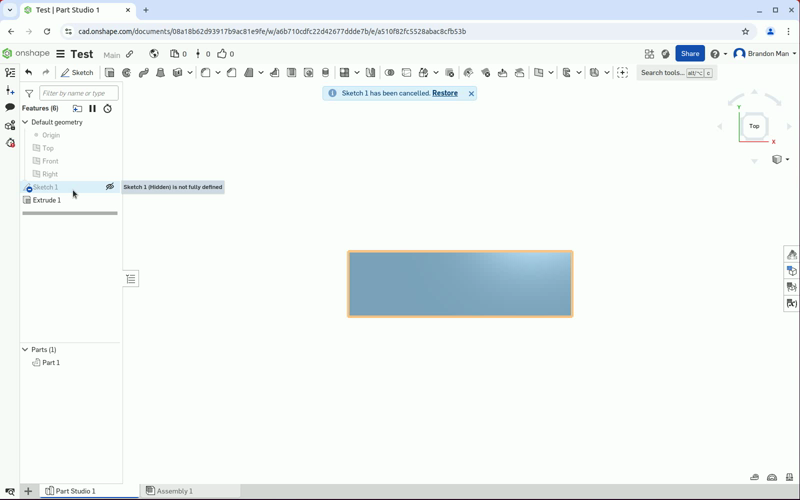
click(73, 189)
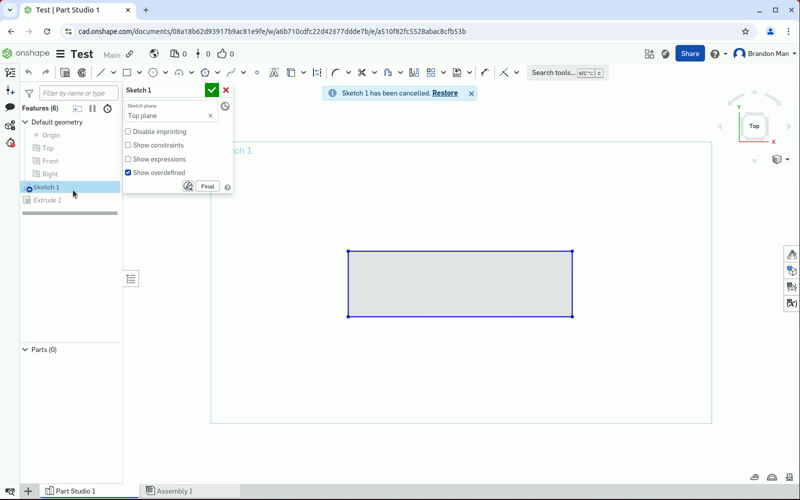
mouse_move(229, 92)
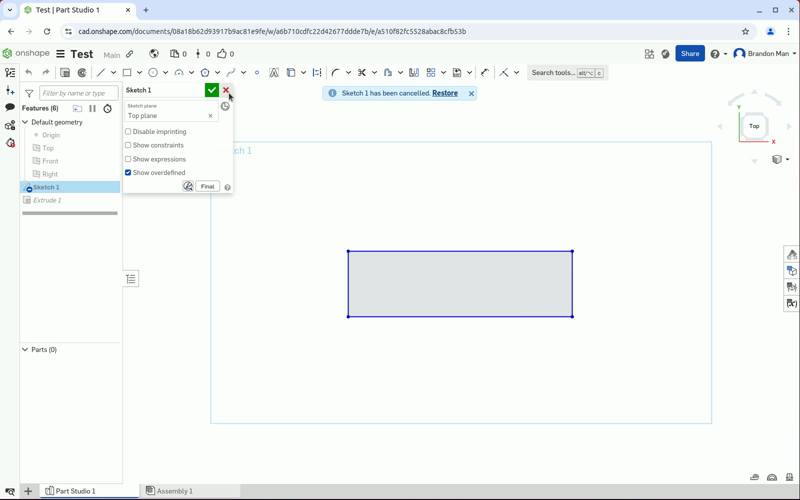
click(229, 92)
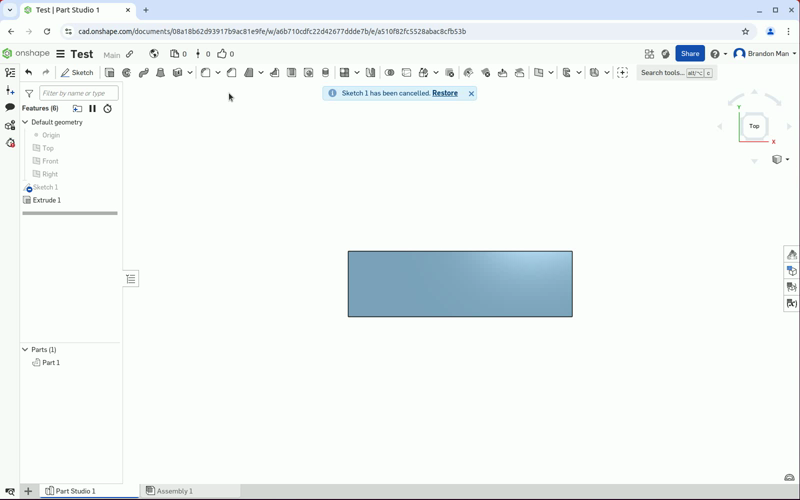
mouse_move(541, 75)
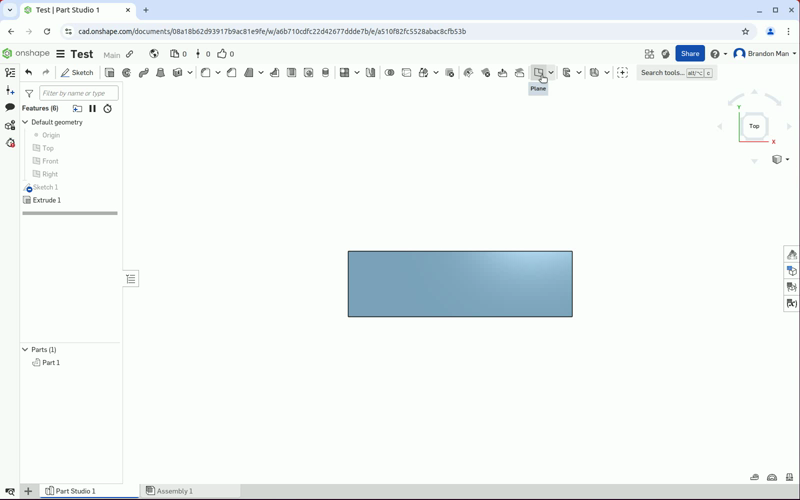
click(541, 75)
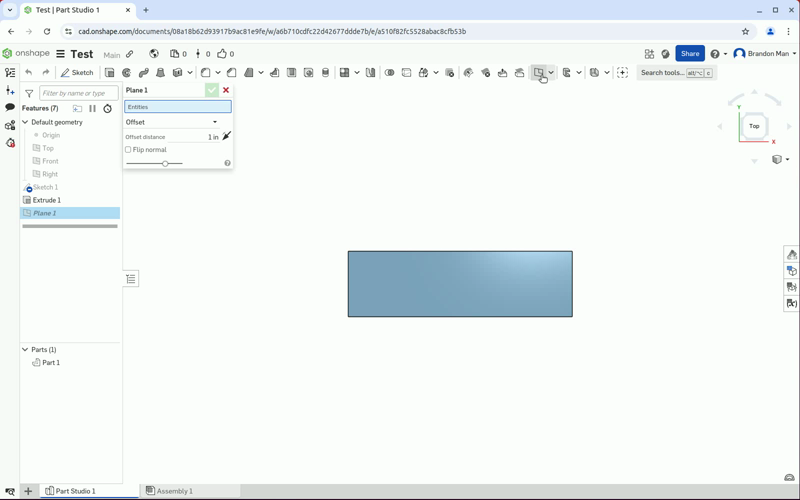
mouse_move(73, 150)
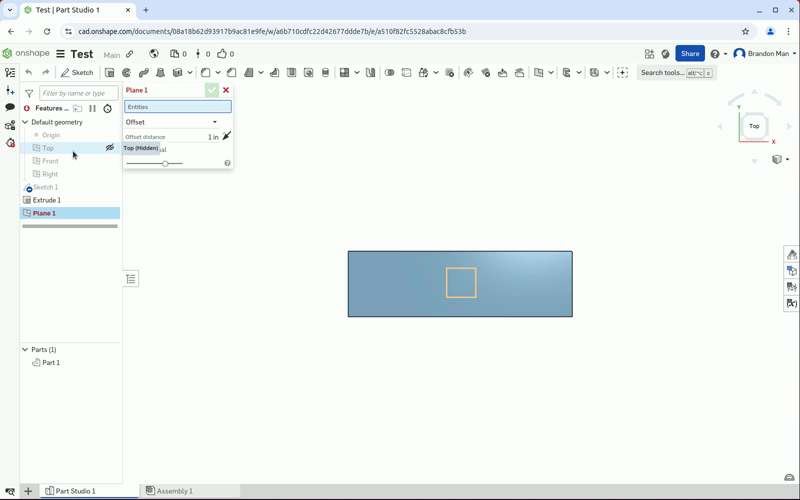
click(73, 150)
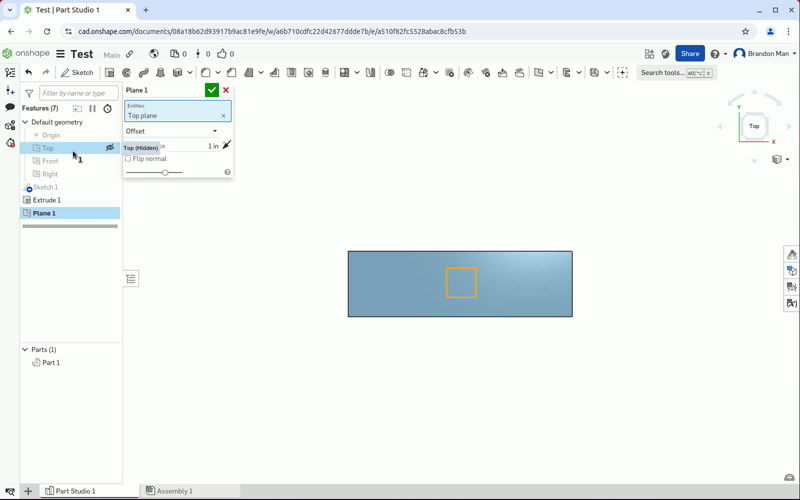
key(tab, 2)
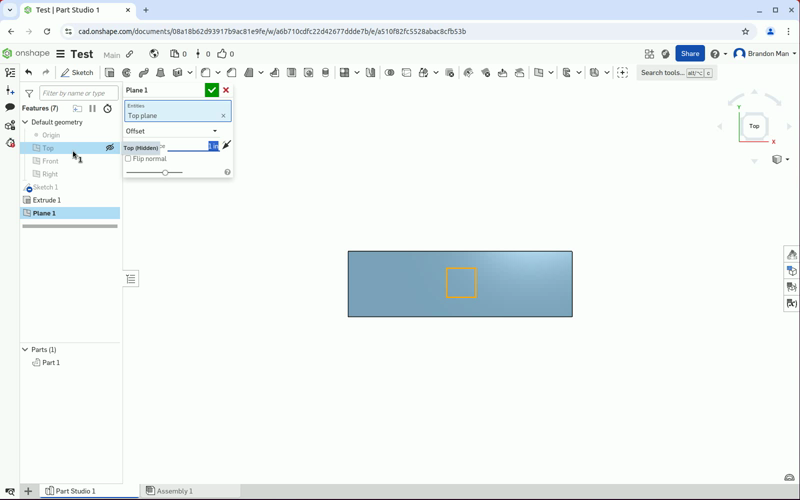
text(2.403)
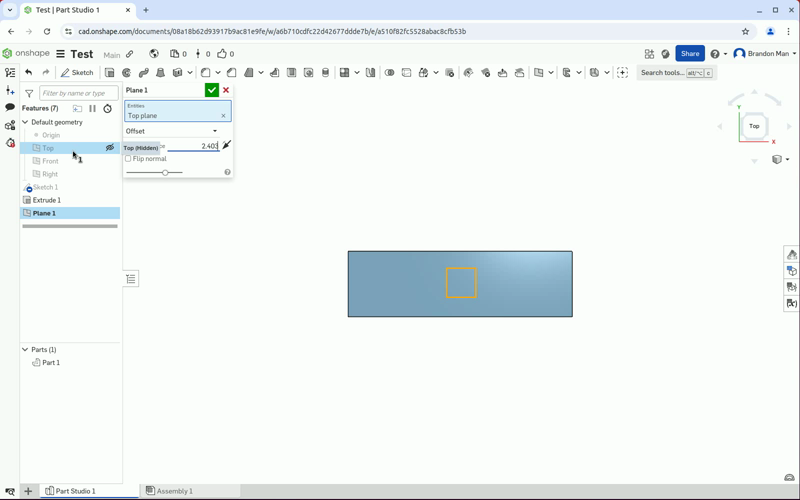
key(enter, 2)
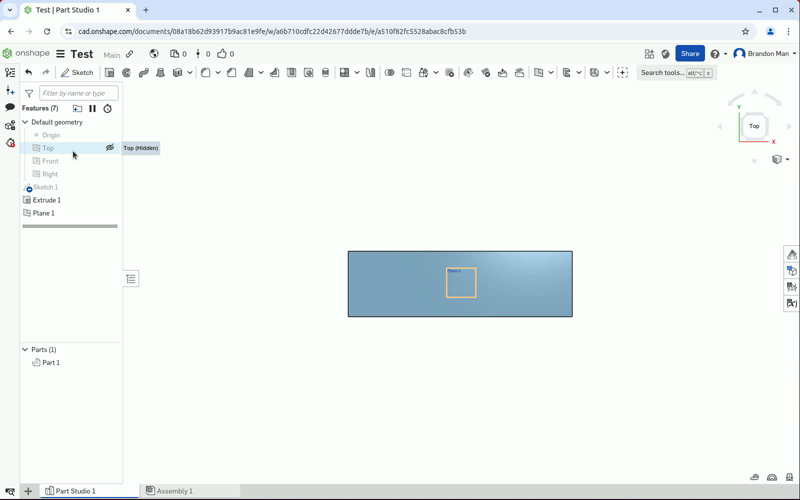
key(shift+s)
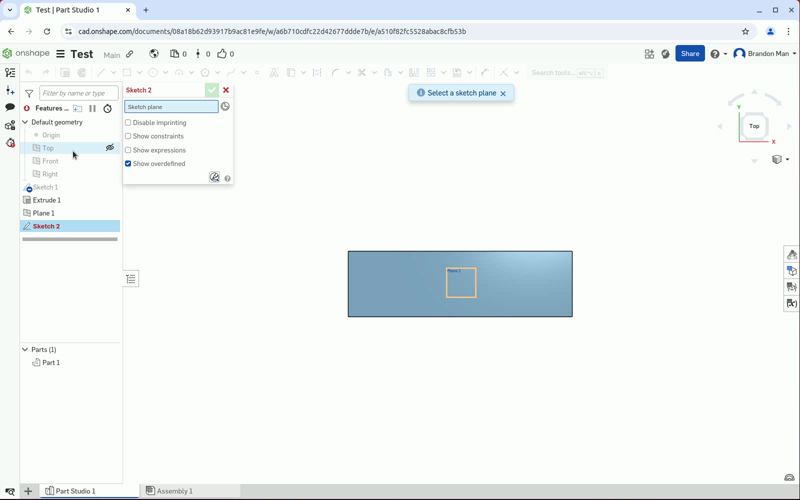
mouse_move(73, 215)
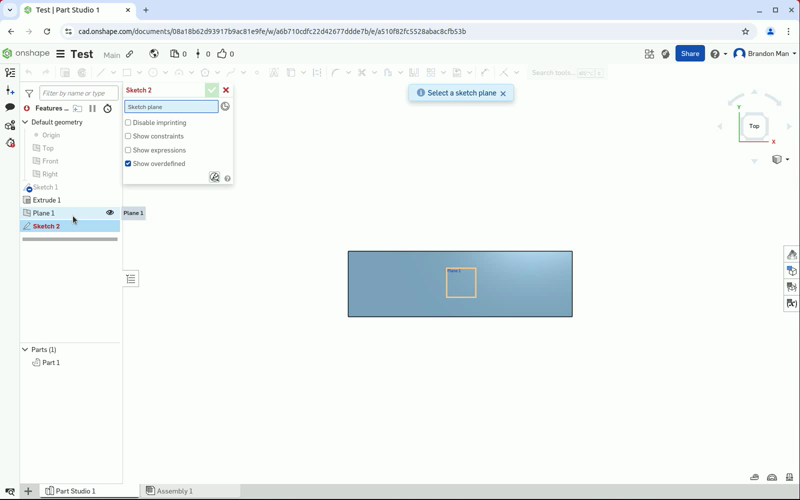
click(73, 215)
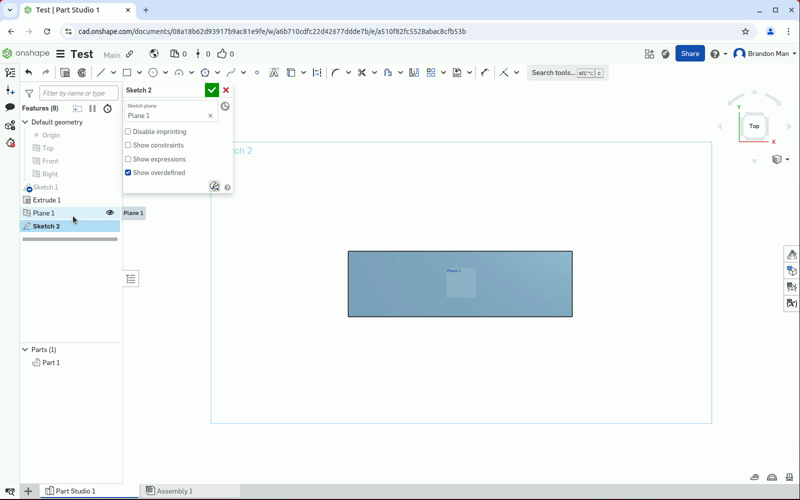
mouse_move(73, 352)
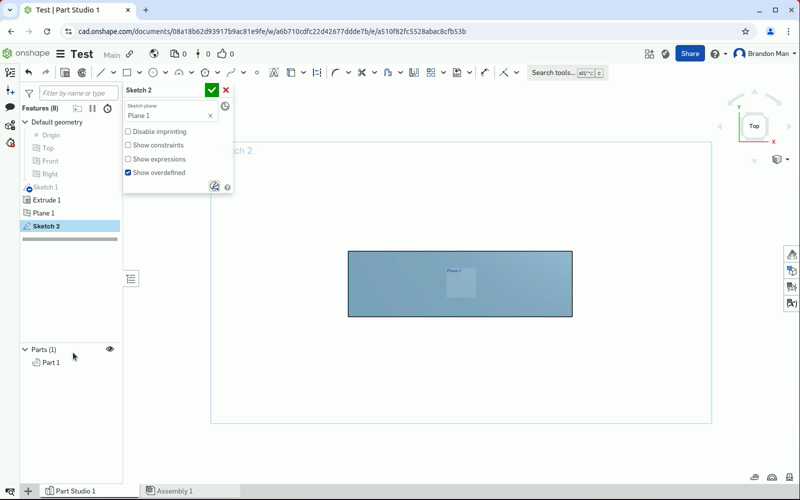
key(y)
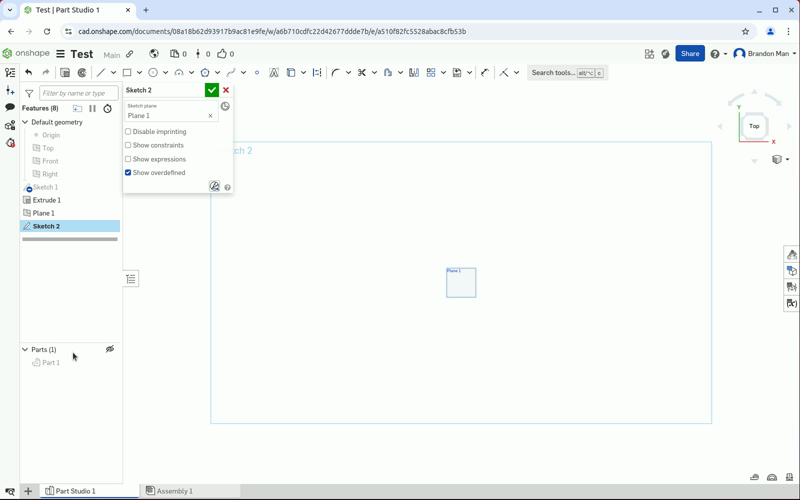
key(c)
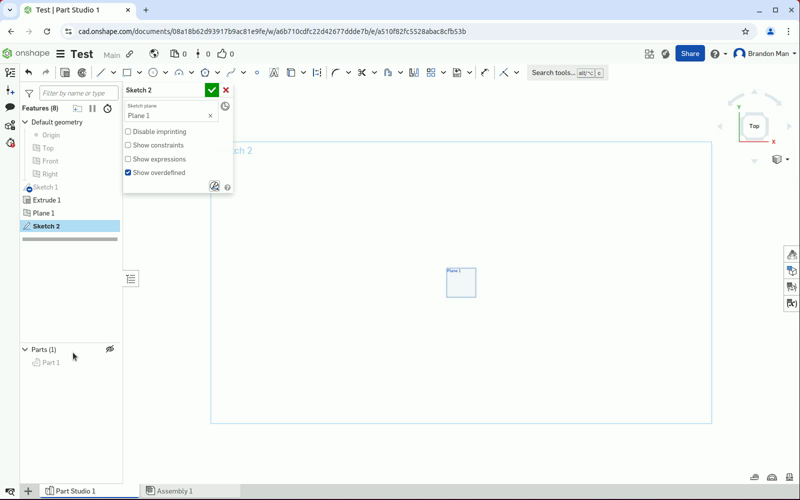
key_down(shift)
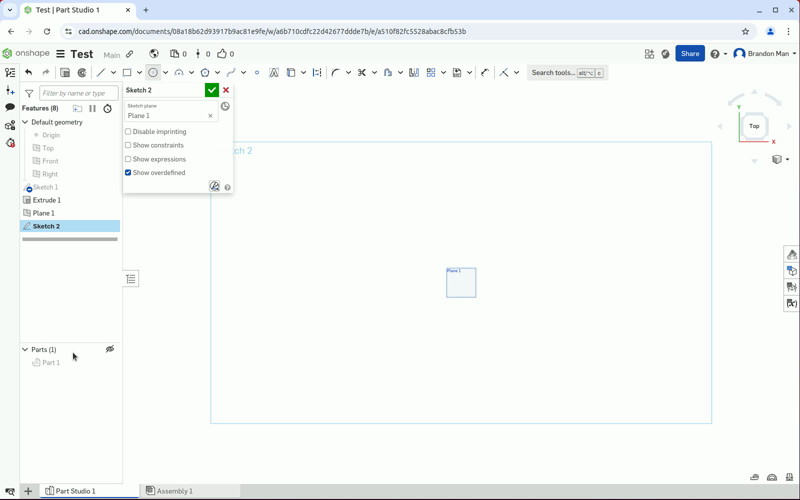
mouse_move(371, 282)
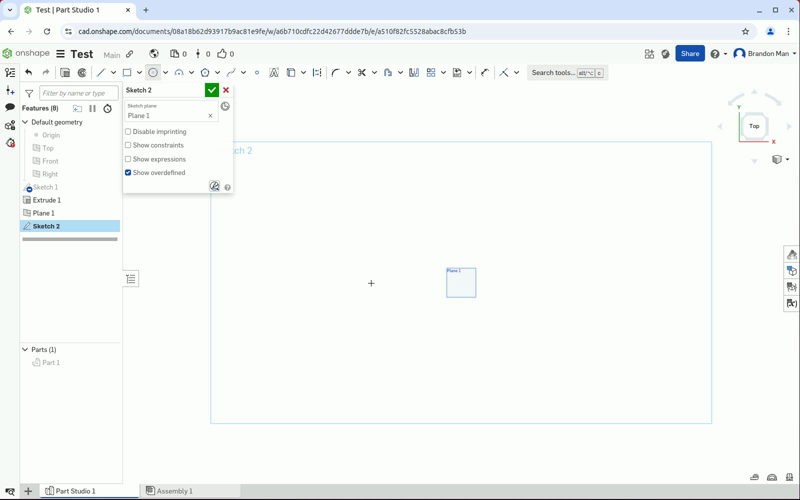
click(371, 282)
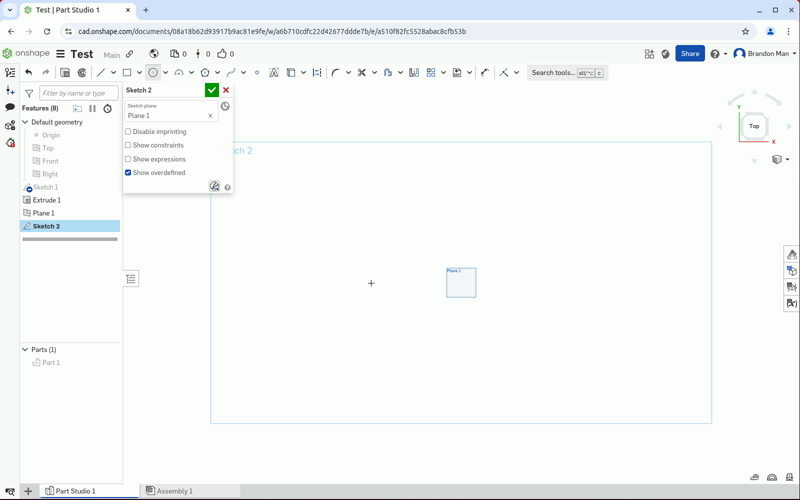
key_up(shift)
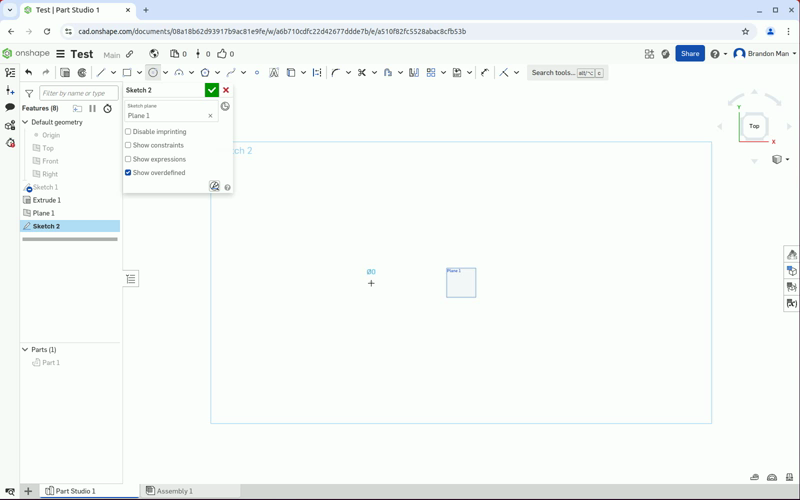
mouse_move(392, 282)
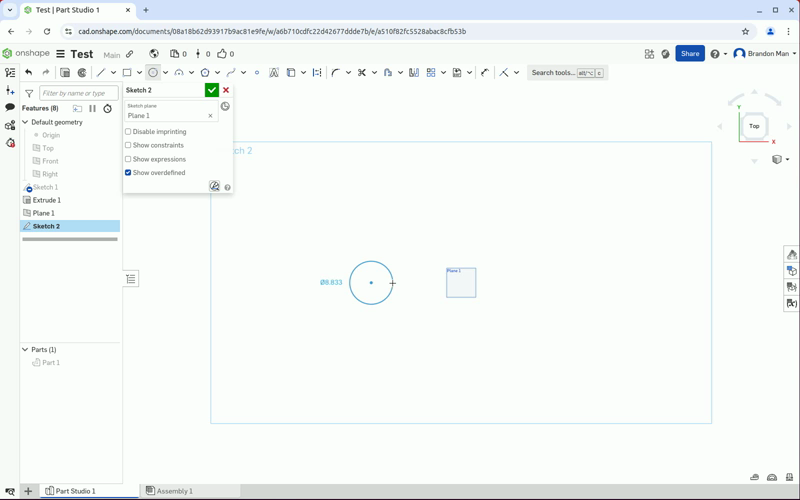
click(392, 282)
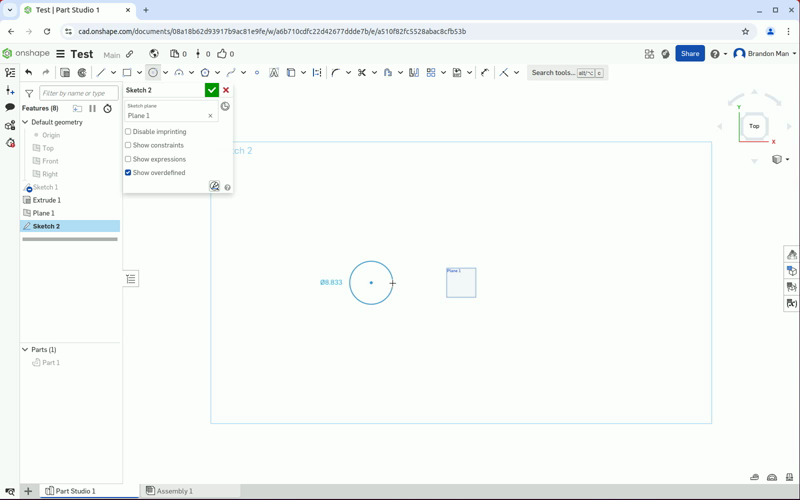
key(esc)
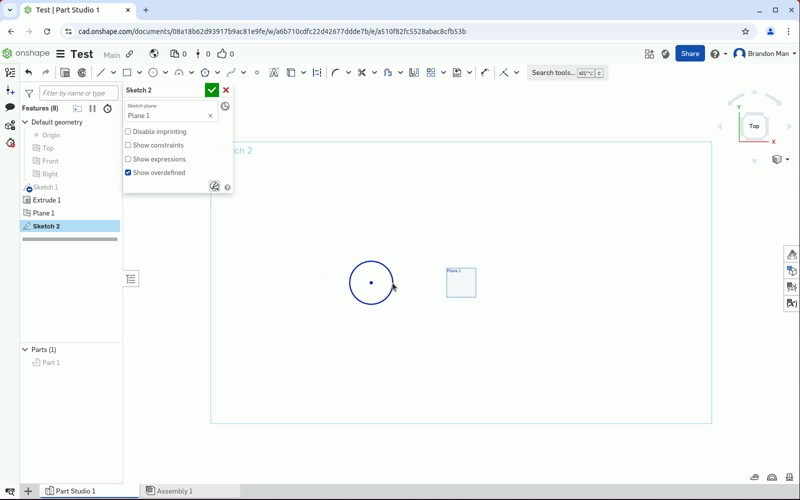
mouse_move(358, 284)
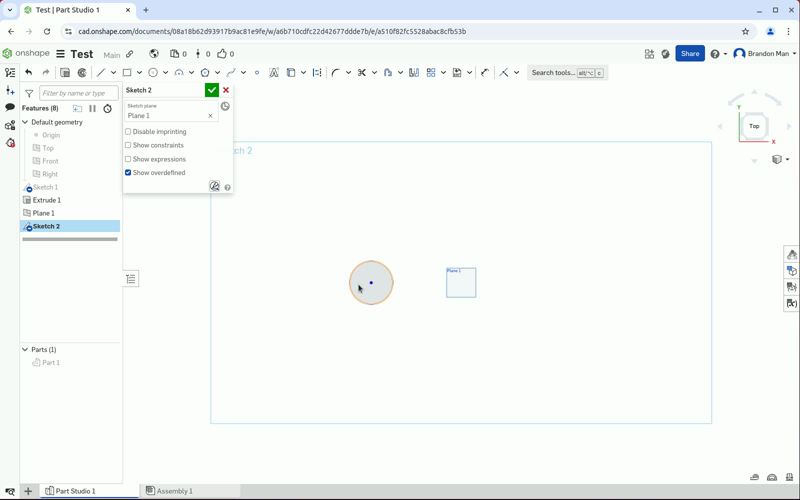
scroll(6)
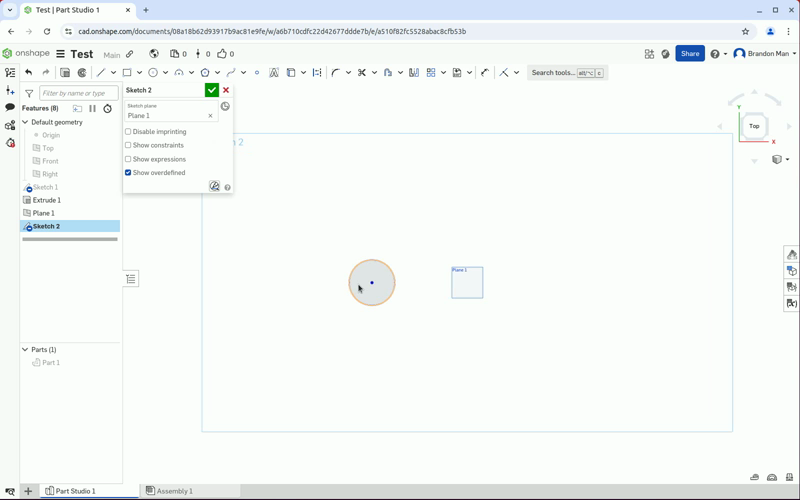
scroll(6)
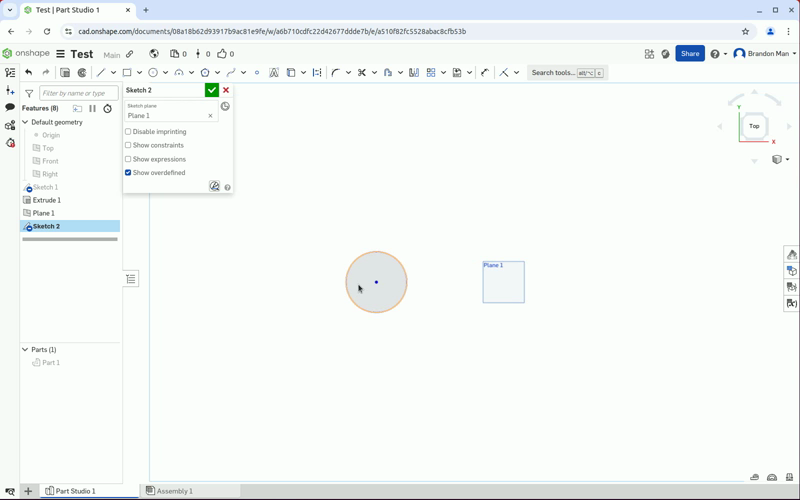
scroll(6)
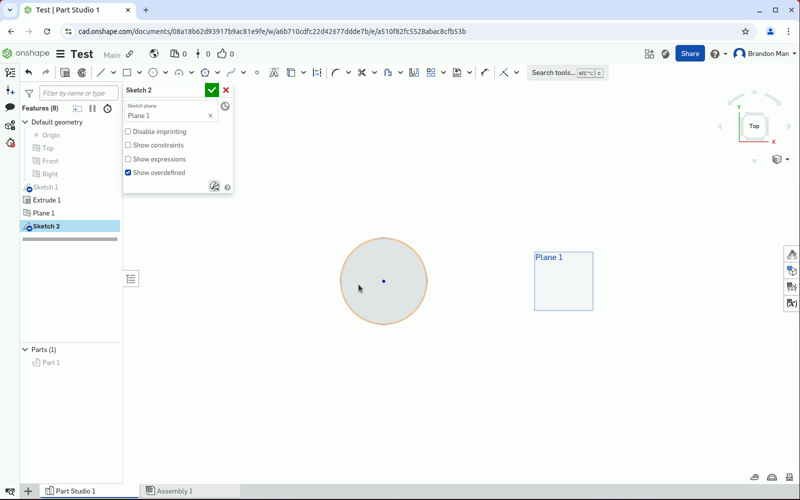
scroll(6)
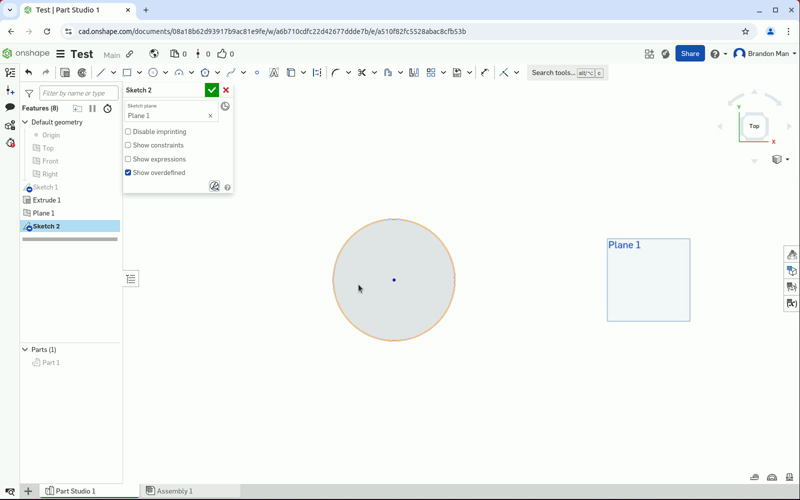
scroll(6)
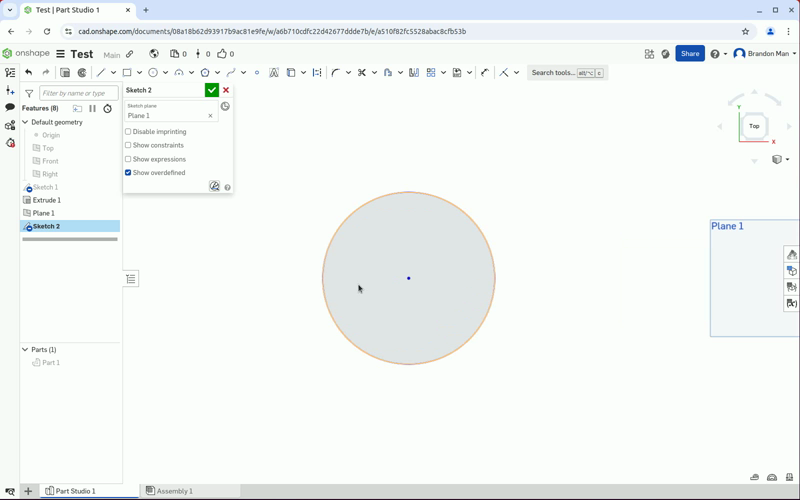
scroll(6)
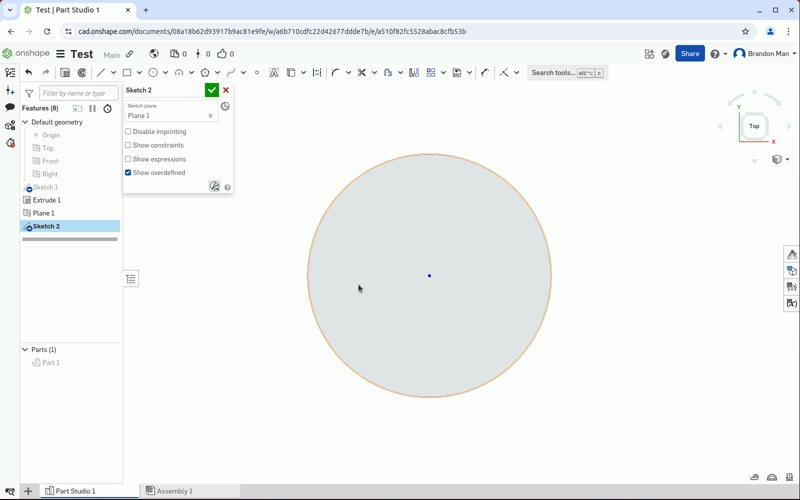
scroll(6)
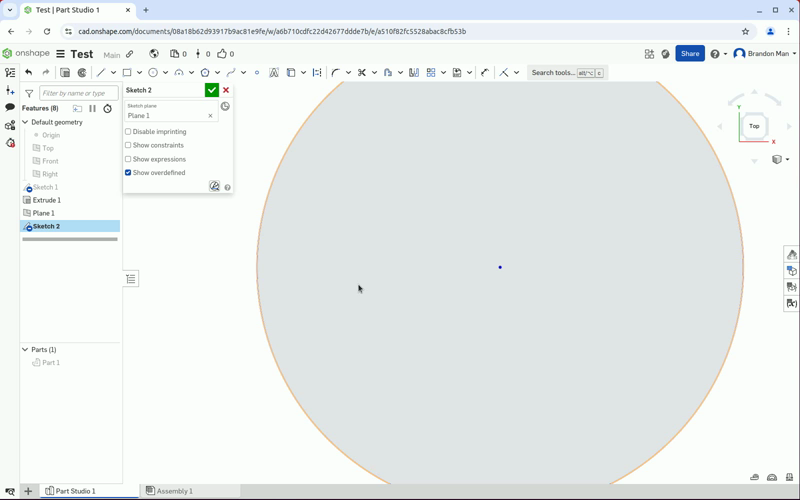
click(358, 284)
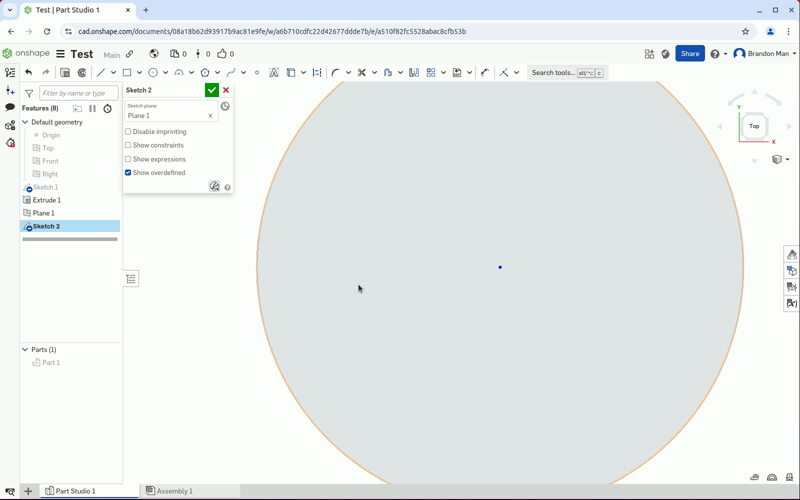
scroll(-6)
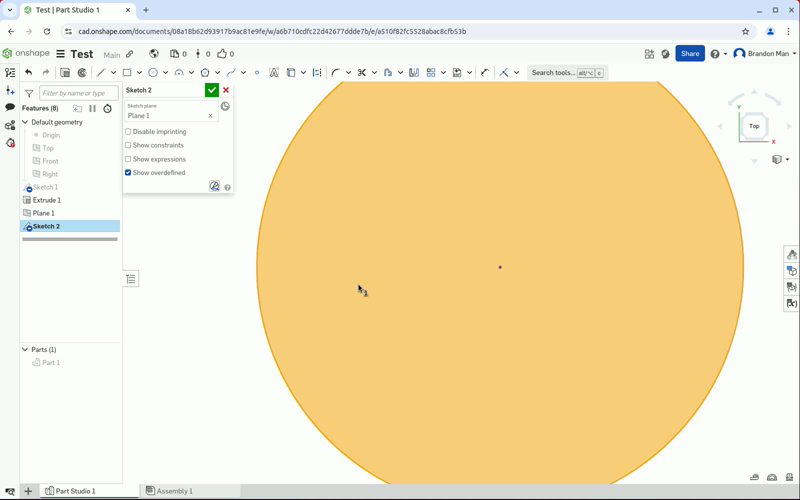
scroll(-6)
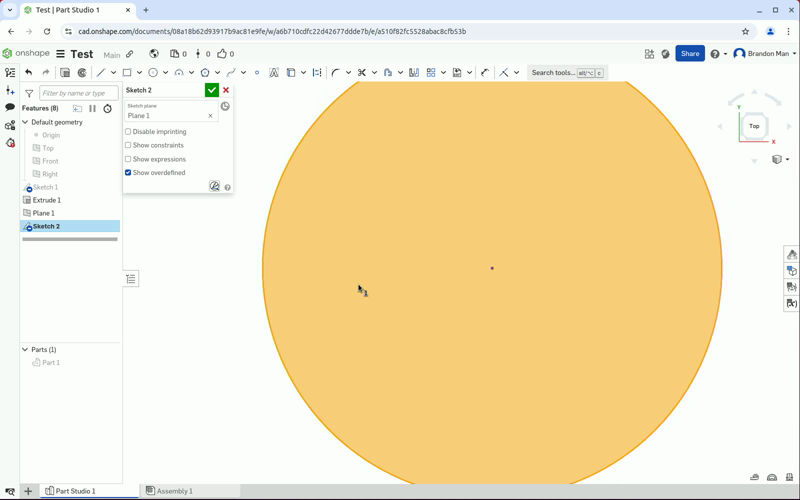
scroll(-6)
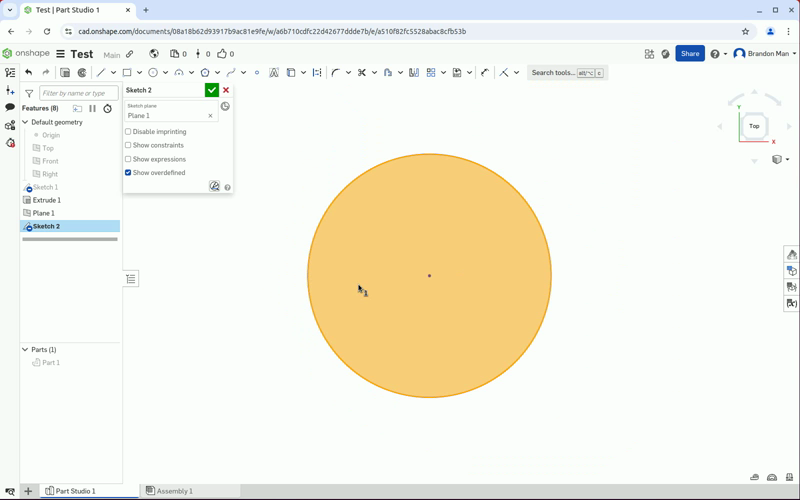
scroll(-6)
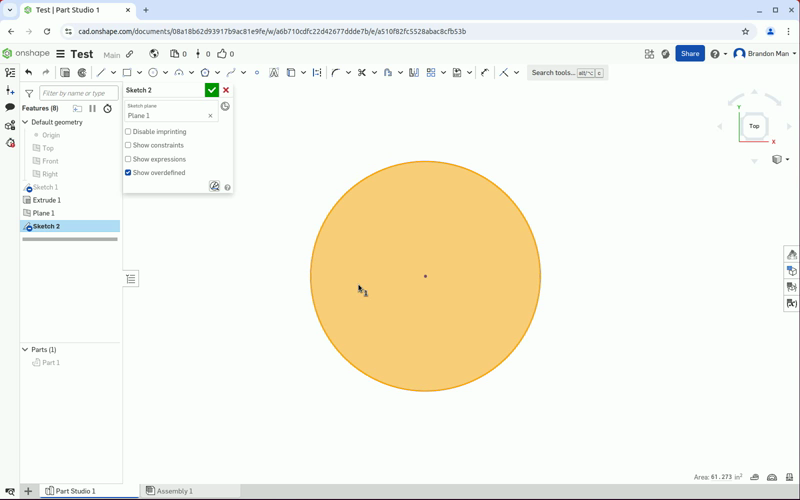
scroll(-6)
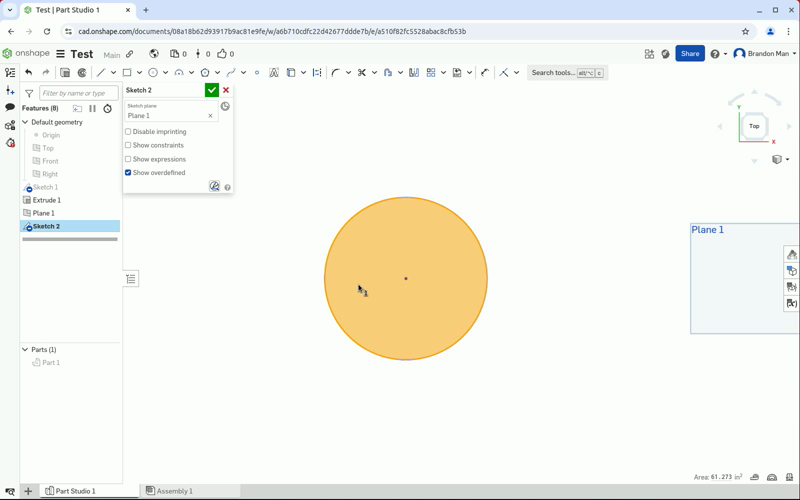
scroll(-6)
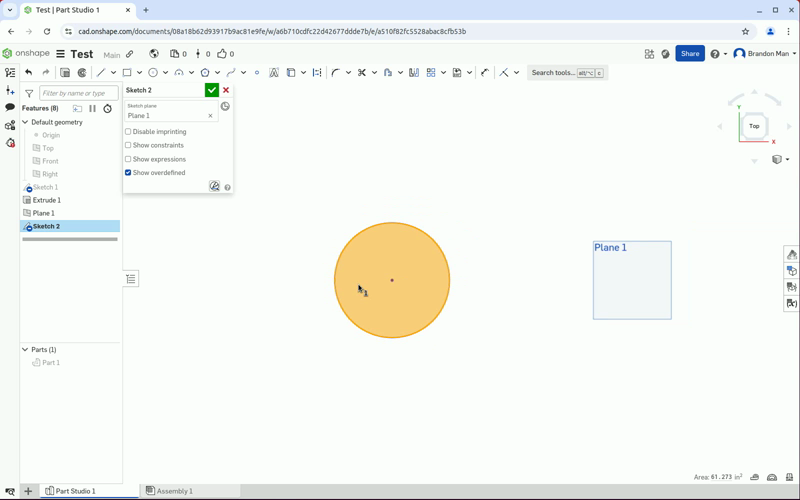
scroll(-6)
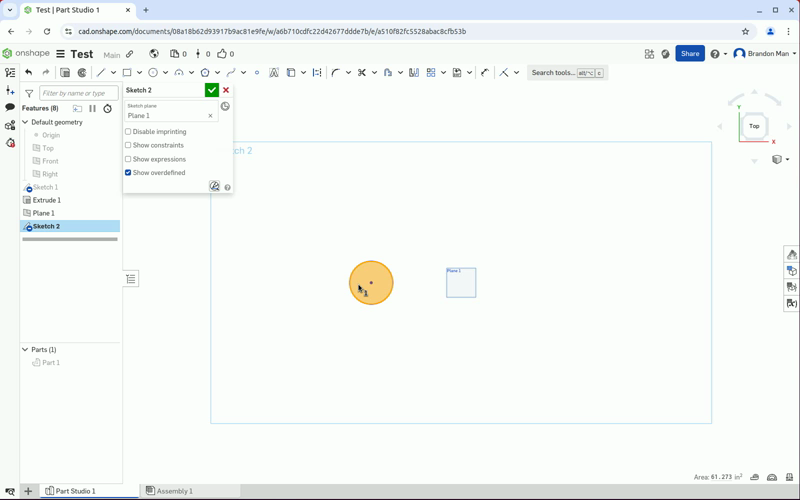
mouse_move(73, 352)
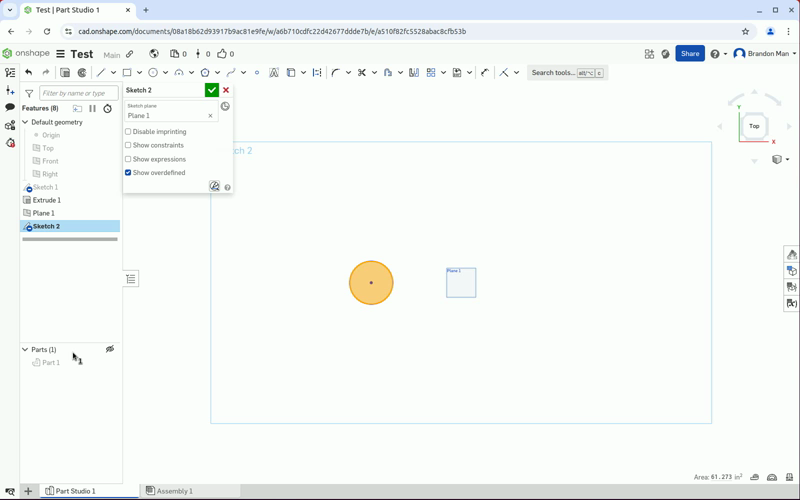
key(shift+y)
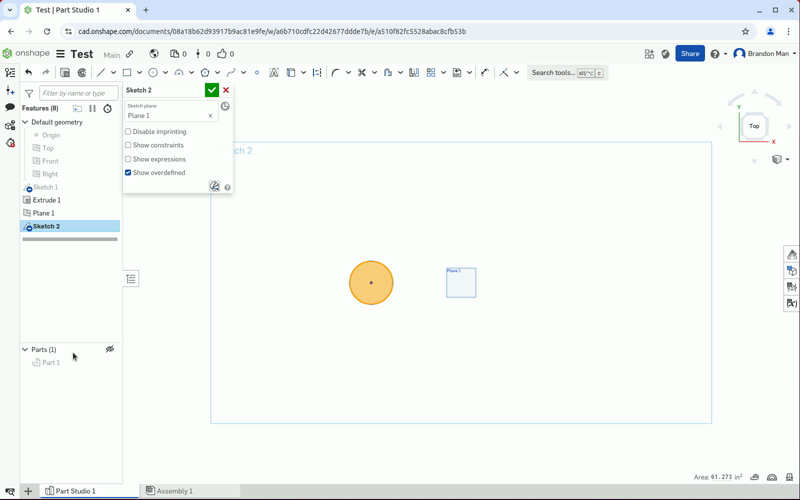
key(shift+e)
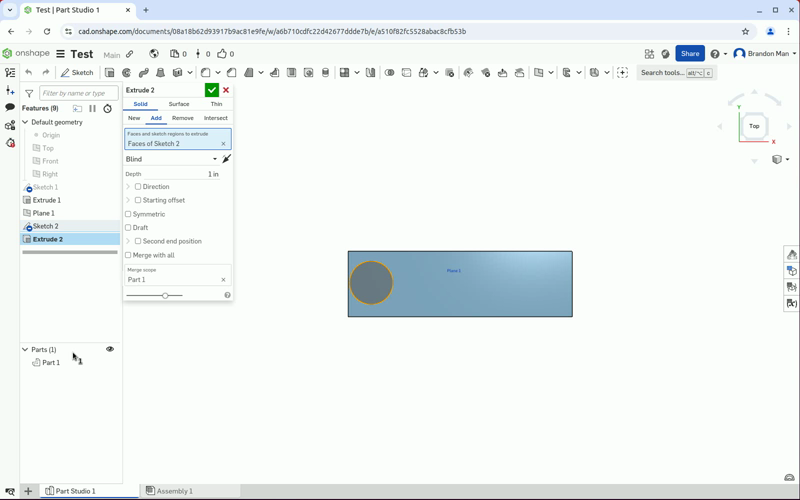
mouse_move(143, 106)
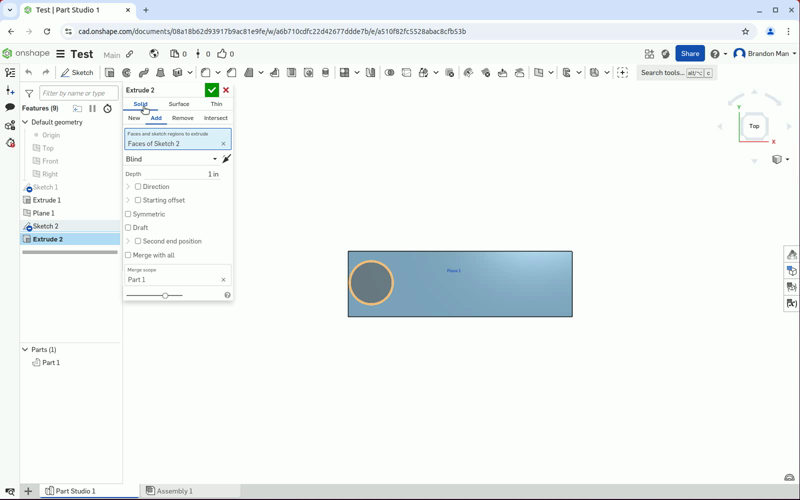
click(143, 106)
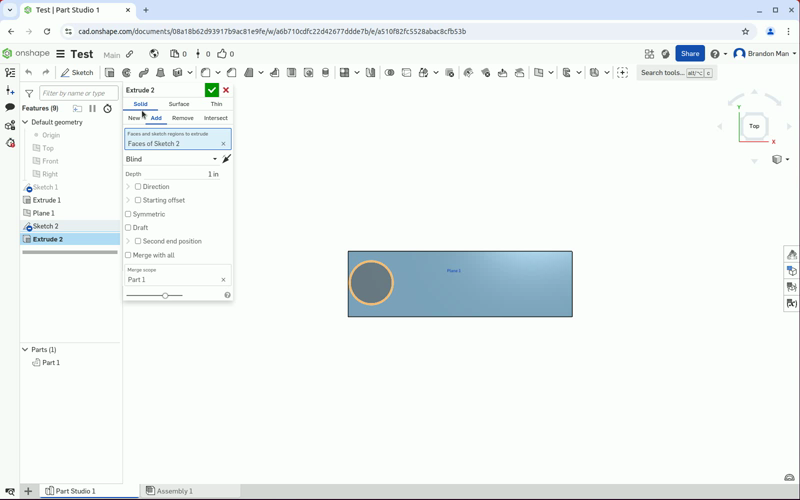
mouse_move(137, 120)
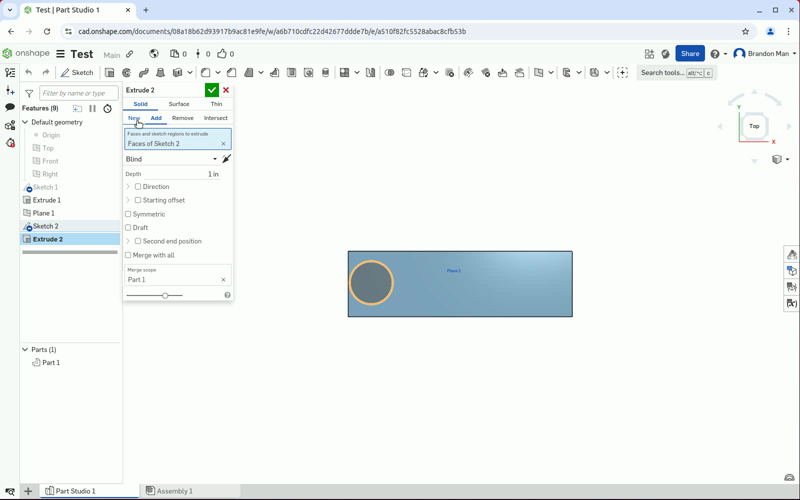
click(137, 120)
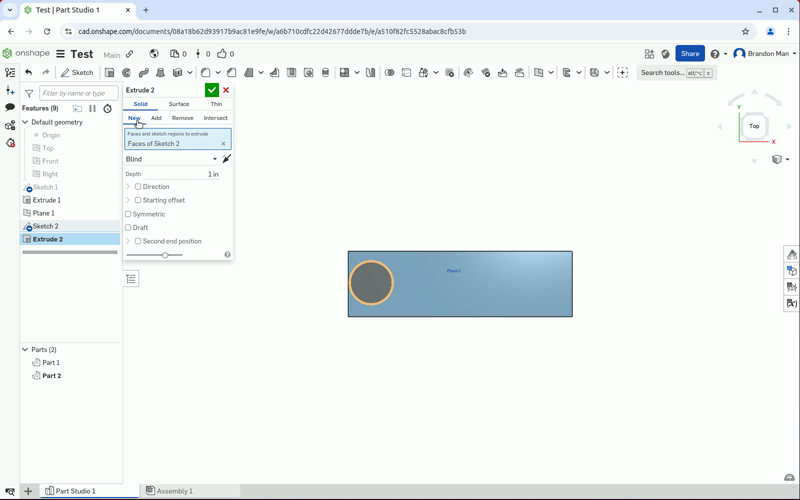
key(tab, 4)
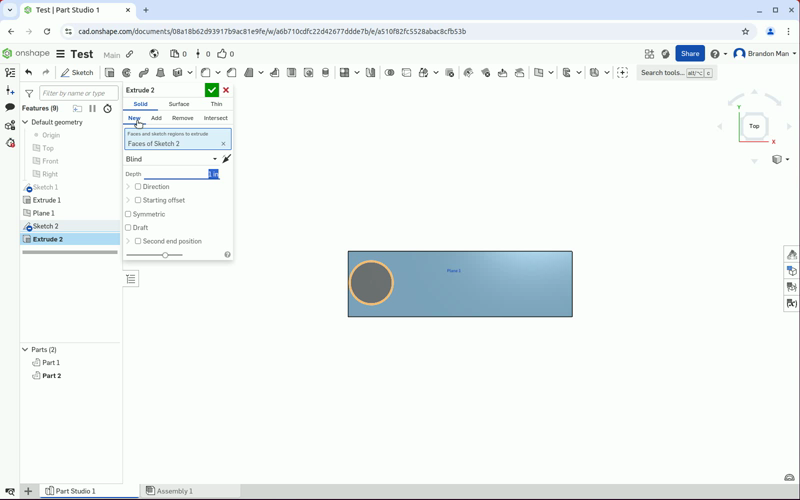
text(4.574)
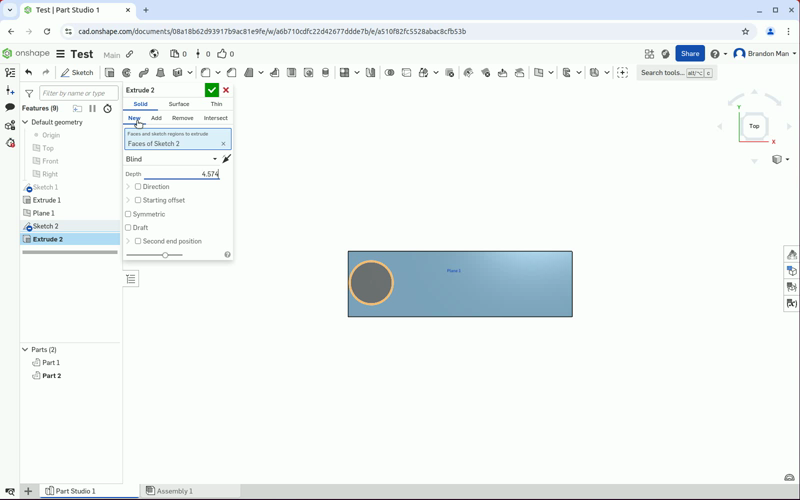
key(enter)
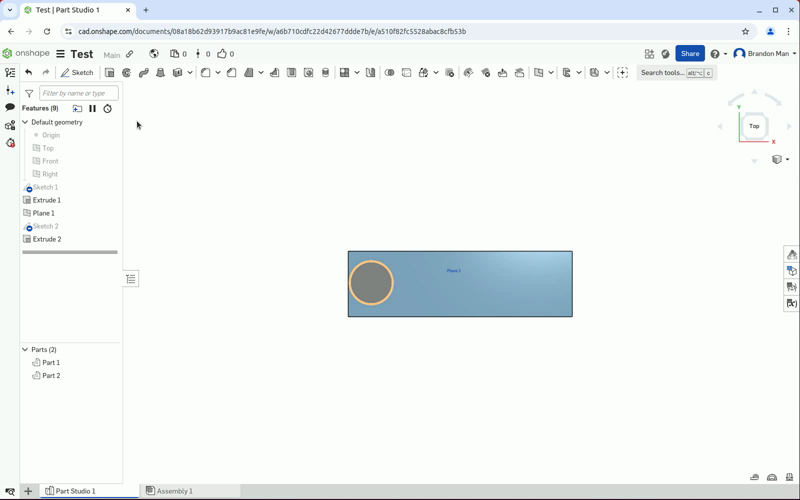
key(shift+h)
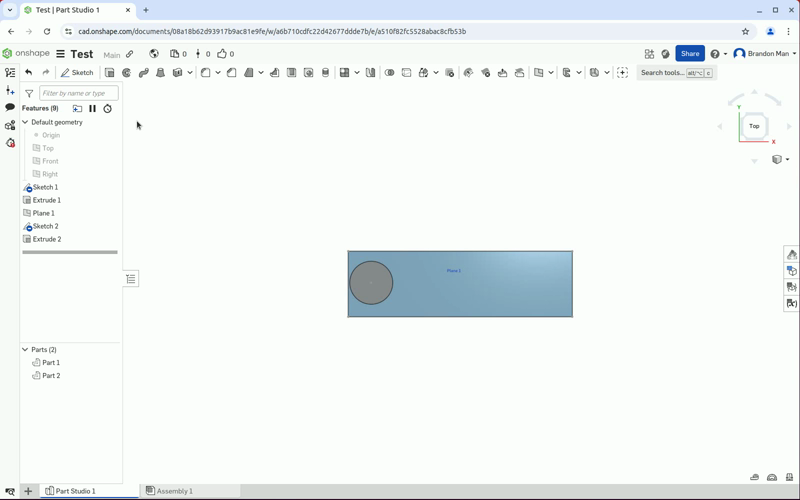
key(shift+h)
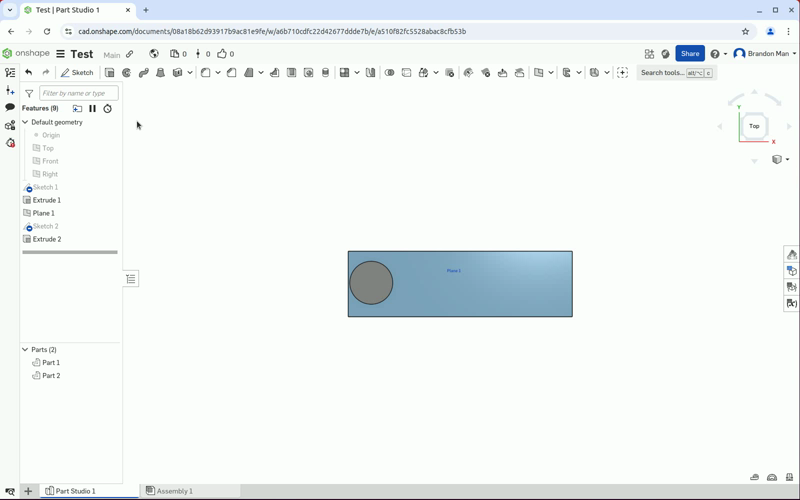
mouse_move(73, 189)
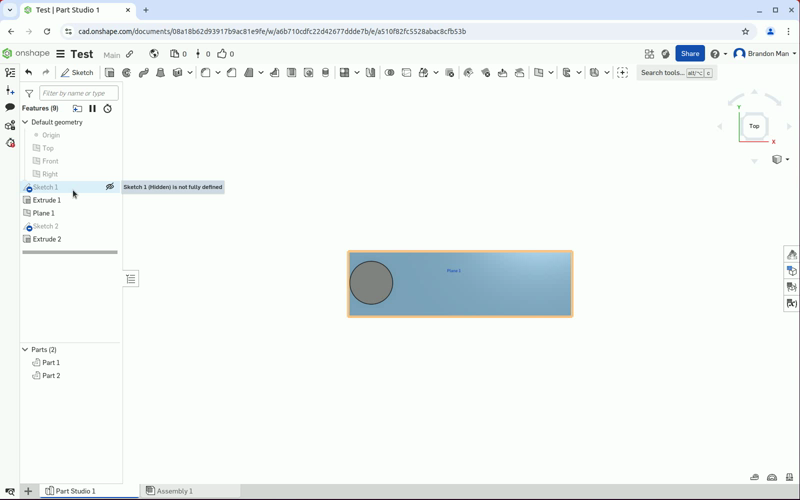
click(73, 189)
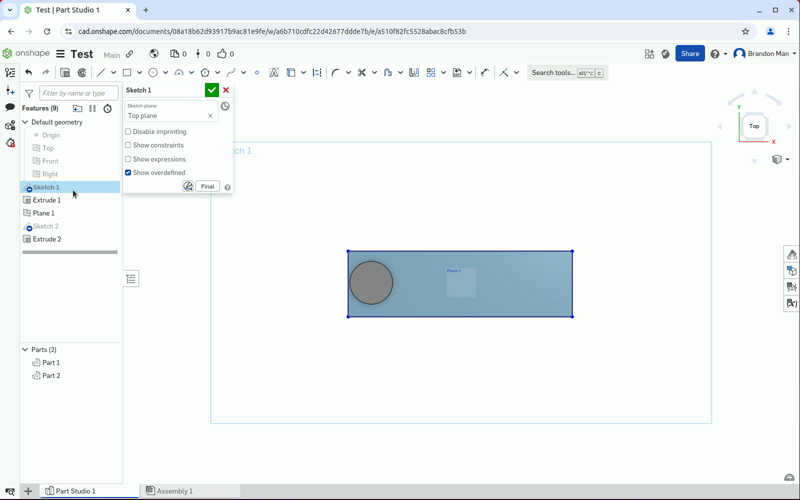
mouse_move(229, 92)
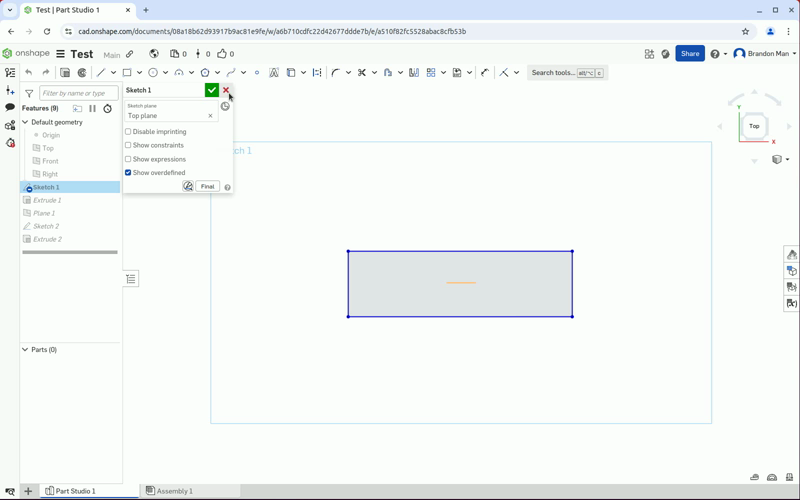
click(229, 92)
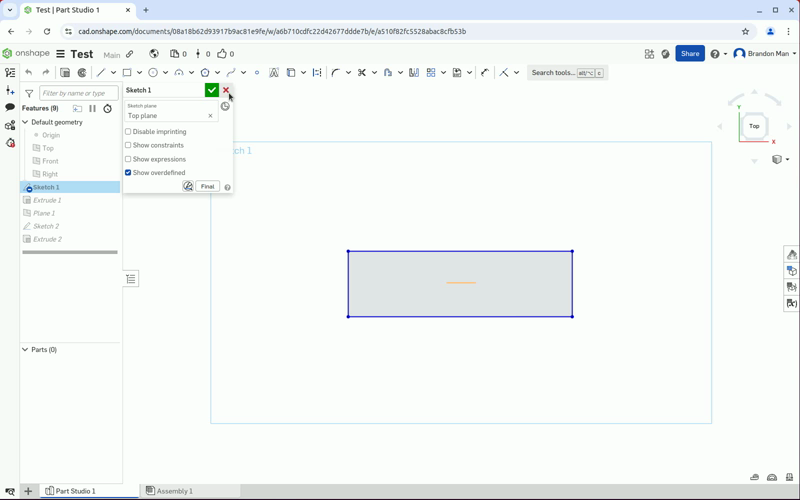
key(shift+s)
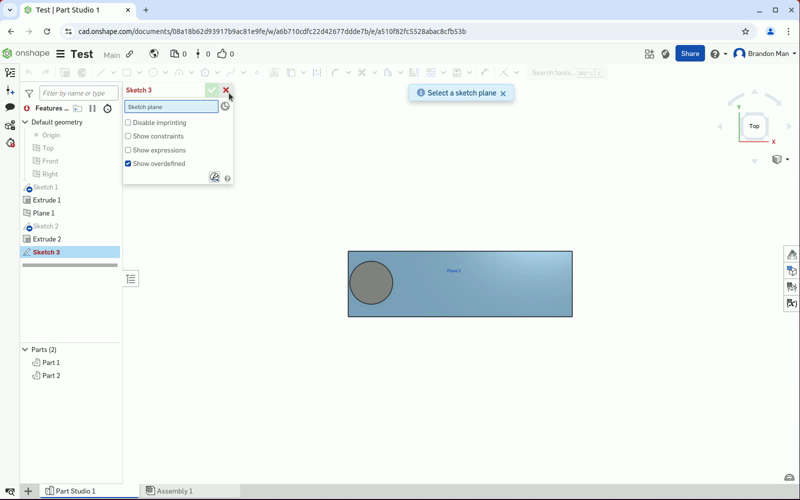
mouse_move(73, 215)
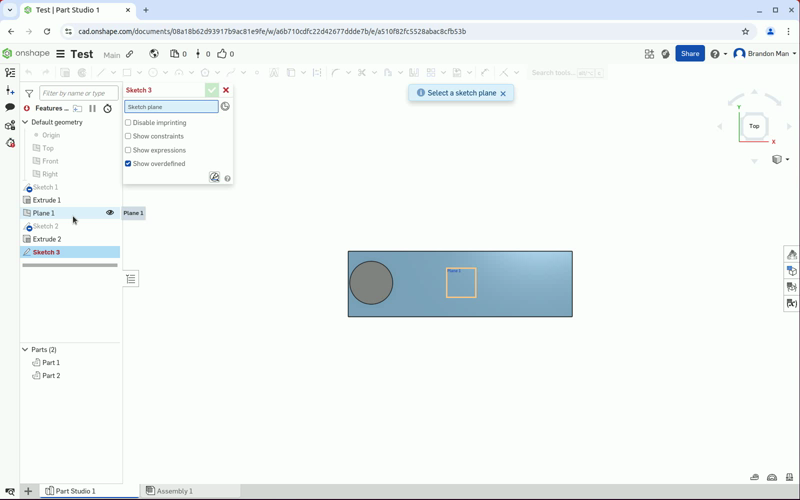
click(73, 215)
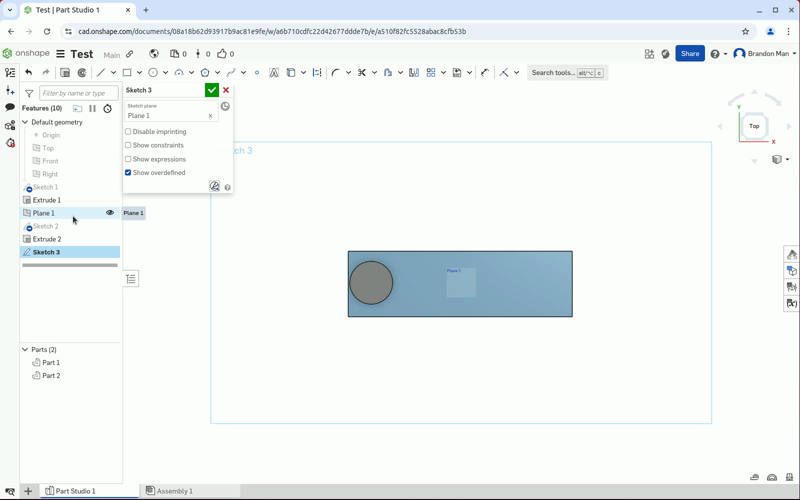
mouse_move(73, 352)
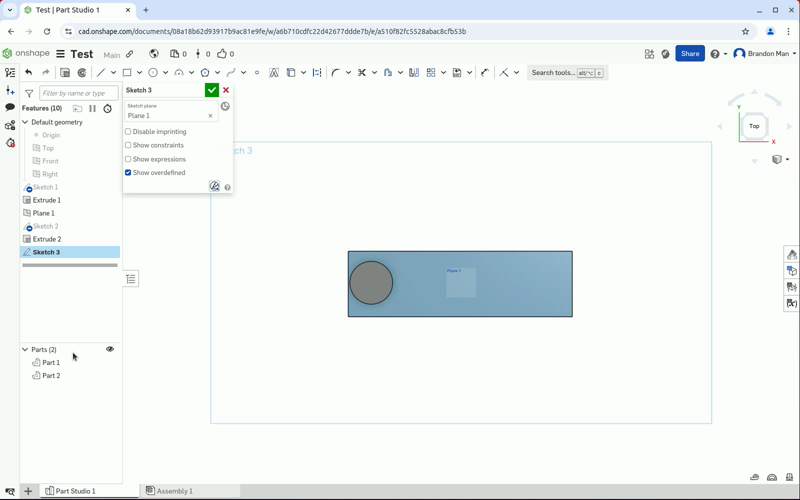
key(y)
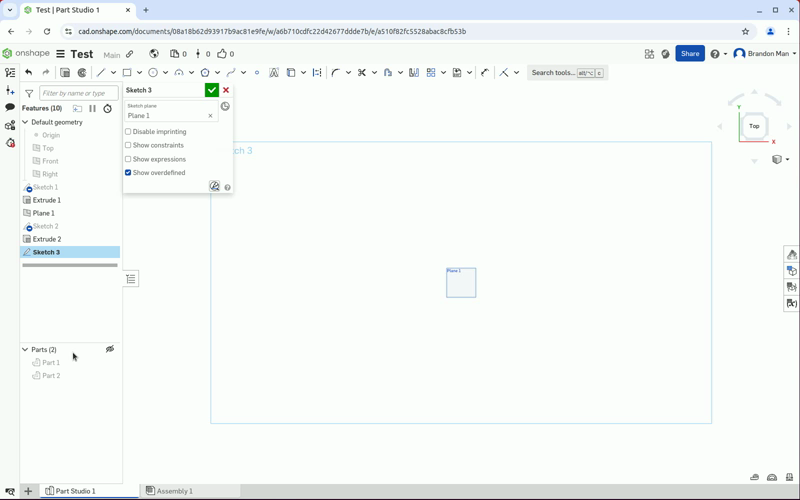
key(c)
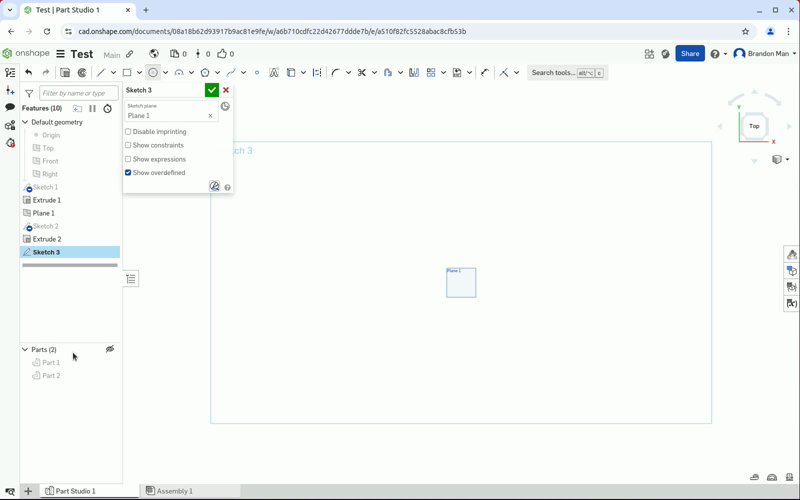
key_down(shift)
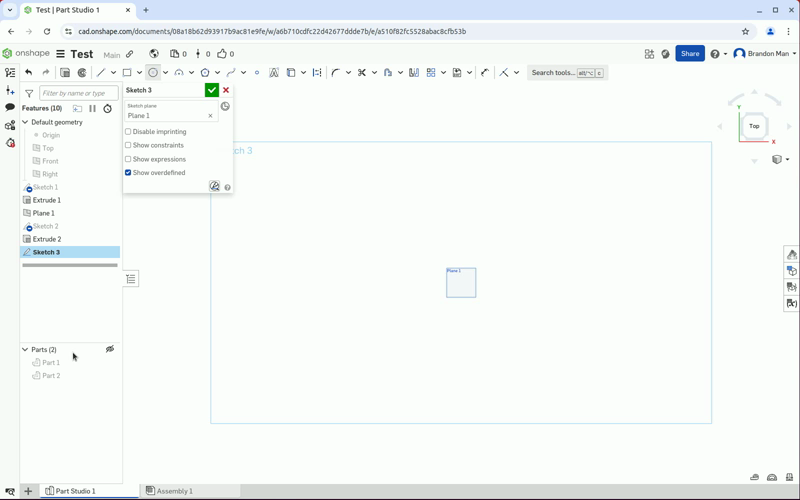
mouse_move(551, 282)
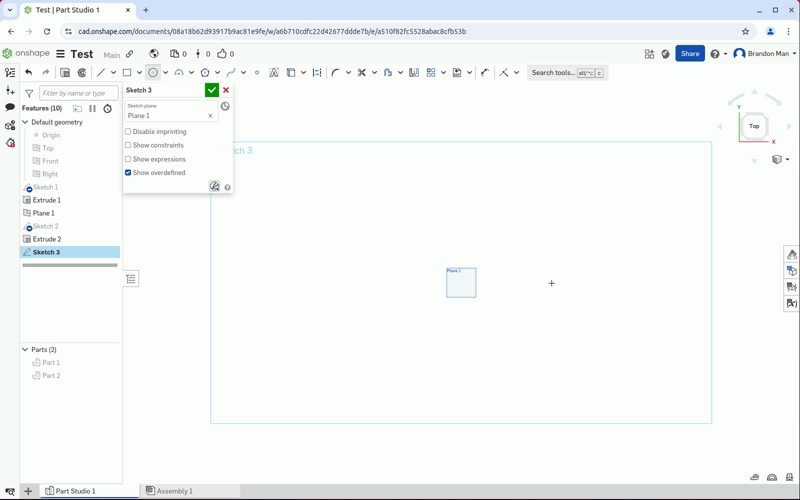
click(551, 282)
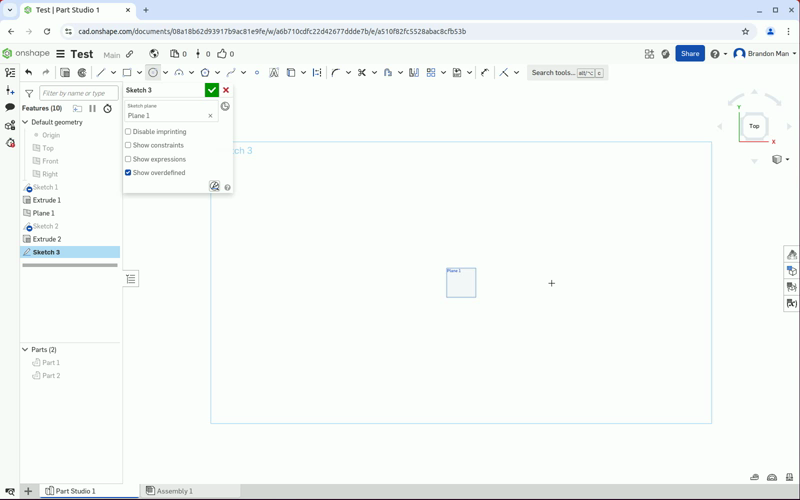
key_up(shift)
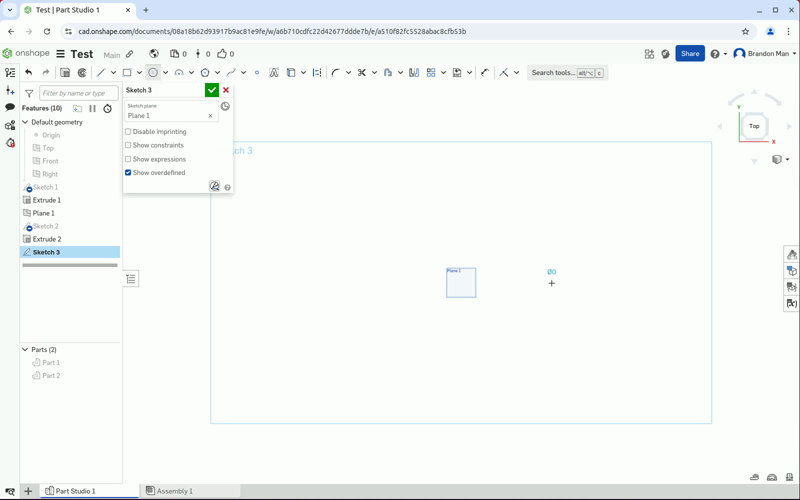
mouse_move(573, 282)
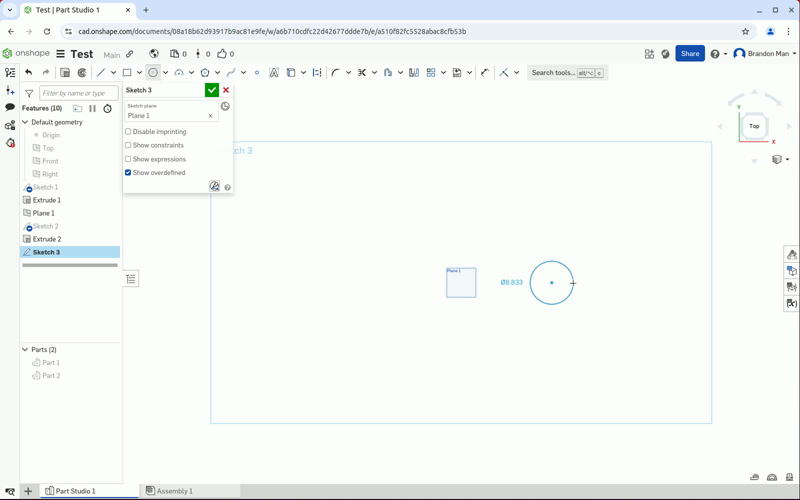
click(573, 282)
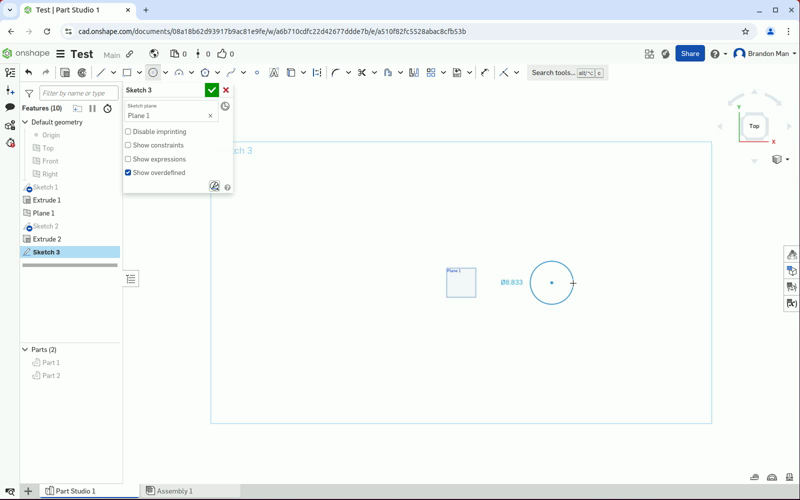
key(esc)
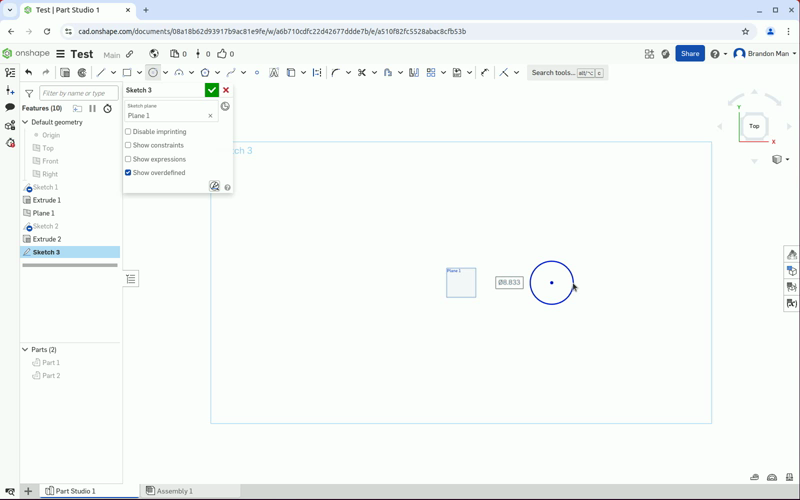
mouse_move(550, 269)
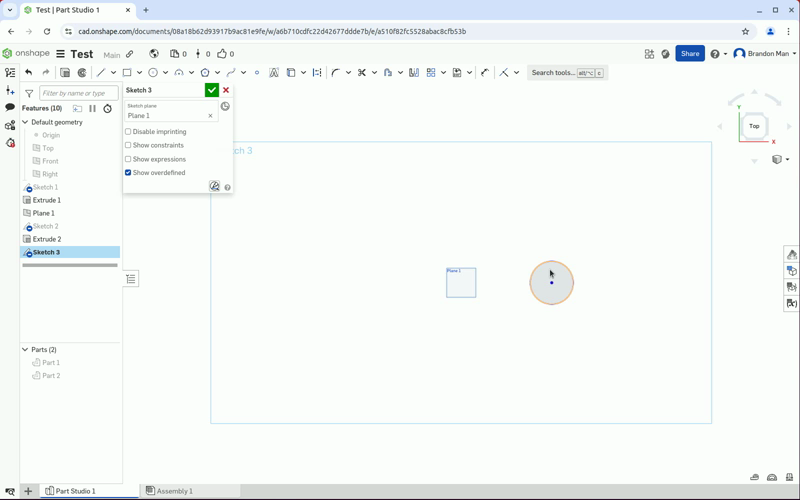
scroll(6)
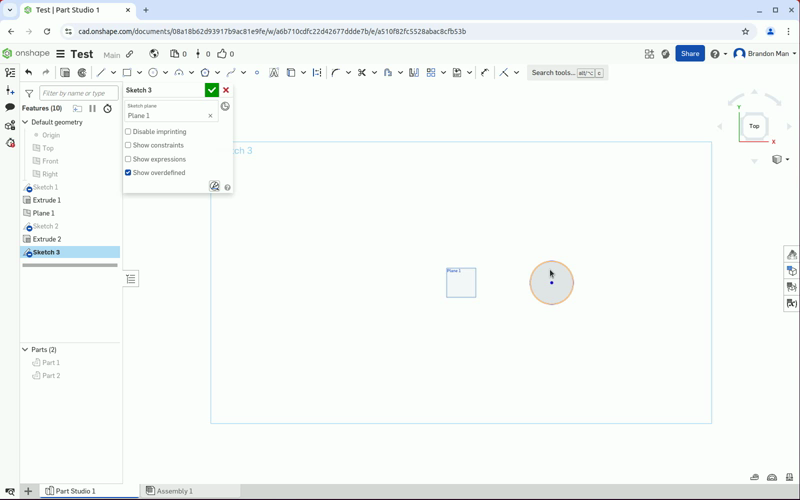
scroll(6)
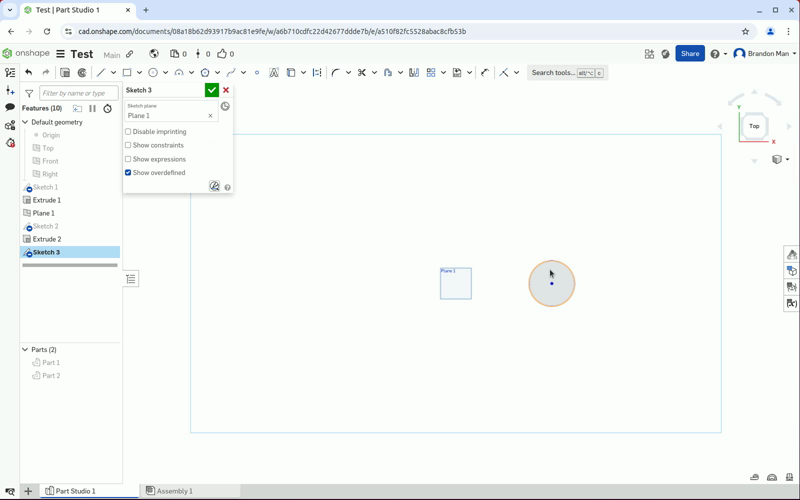
scroll(6)
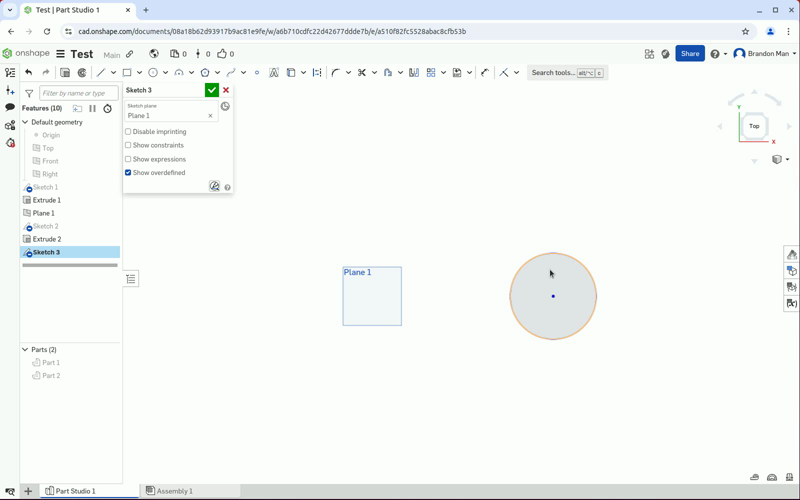
scroll(6)
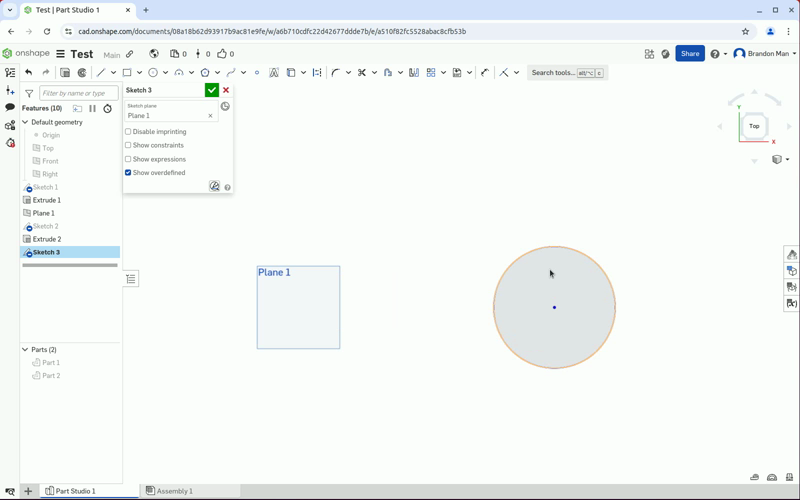
scroll(6)
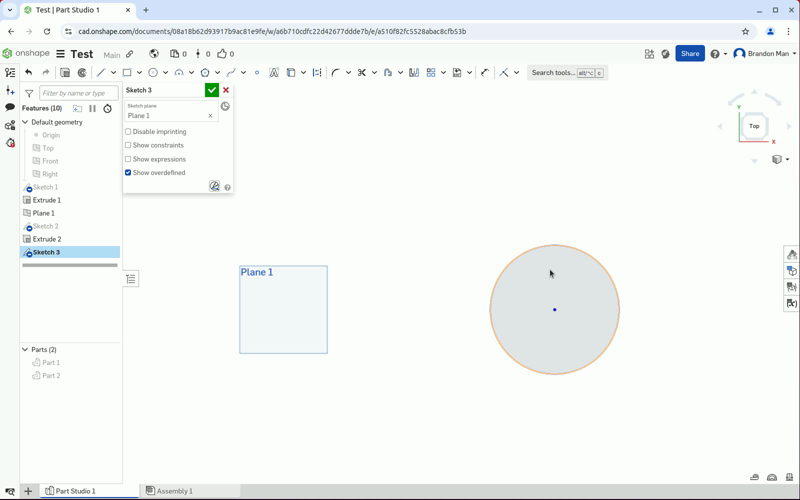
scroll(6)
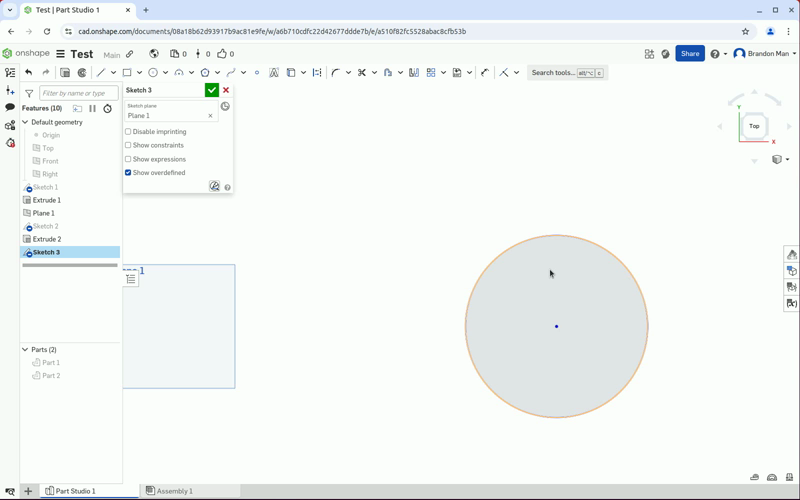
scroll(6)
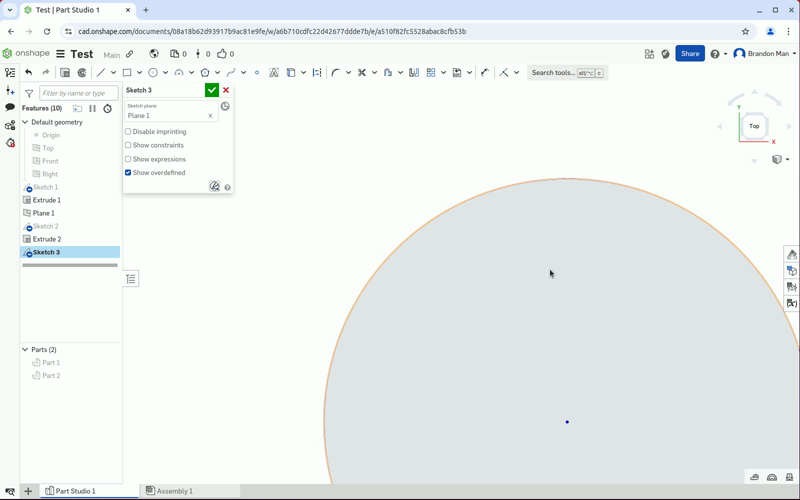
click(550, 269)
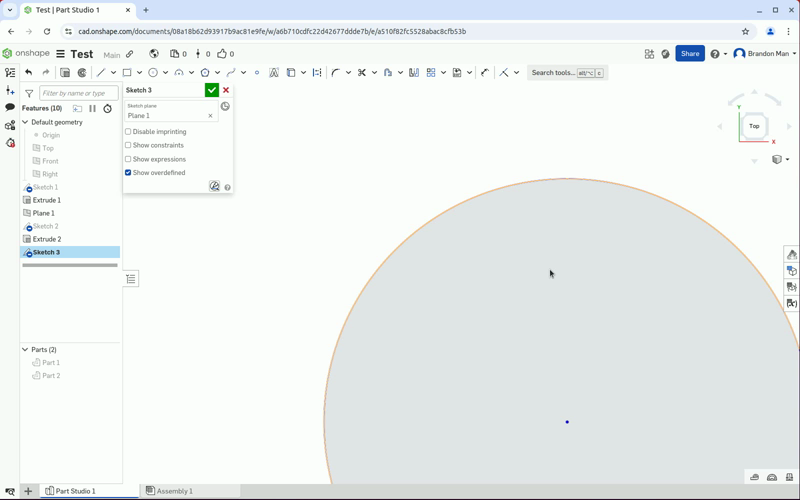
scroll(-6)
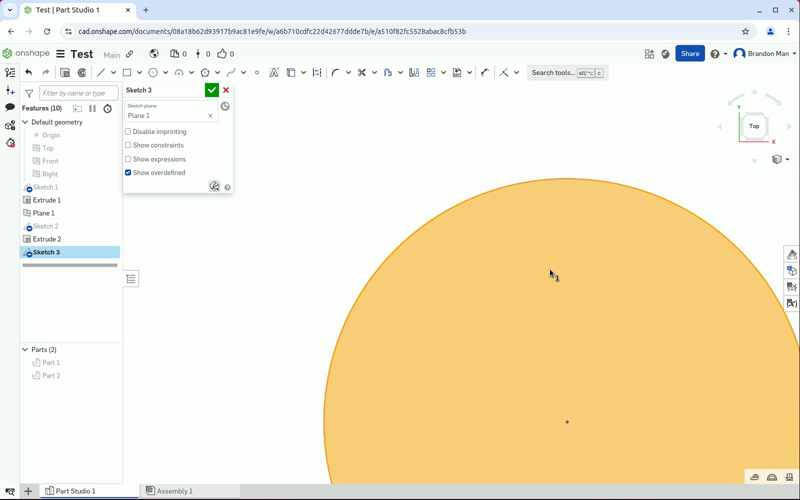
scroll(-6)
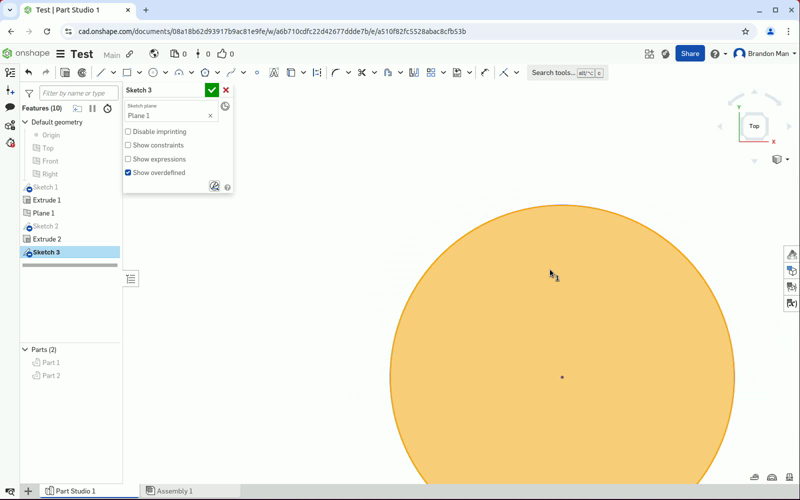
scroll(-6)
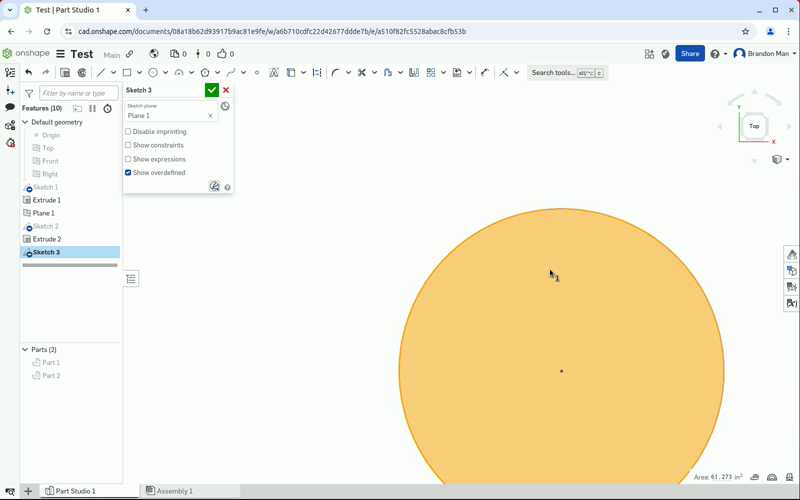
scroll(-6)
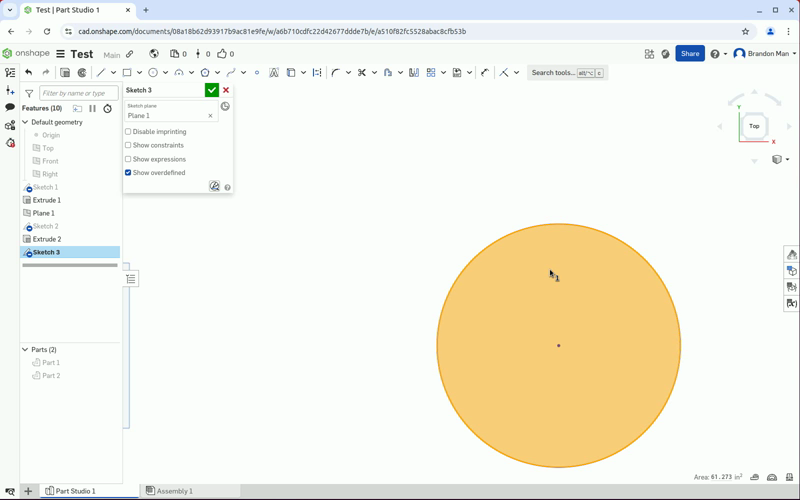
scroll(-6)
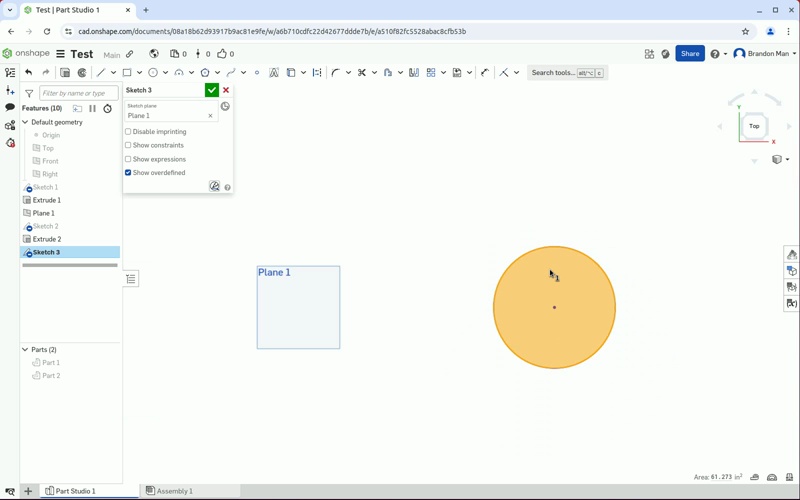
scroll(-6)
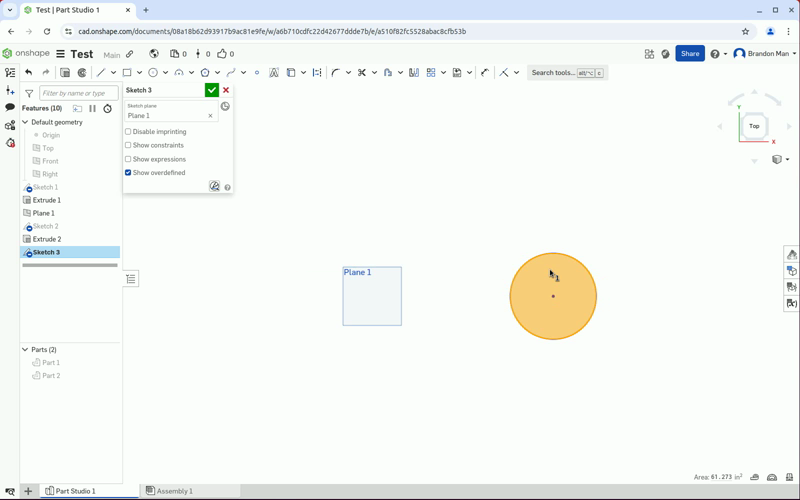
scroll(-6)
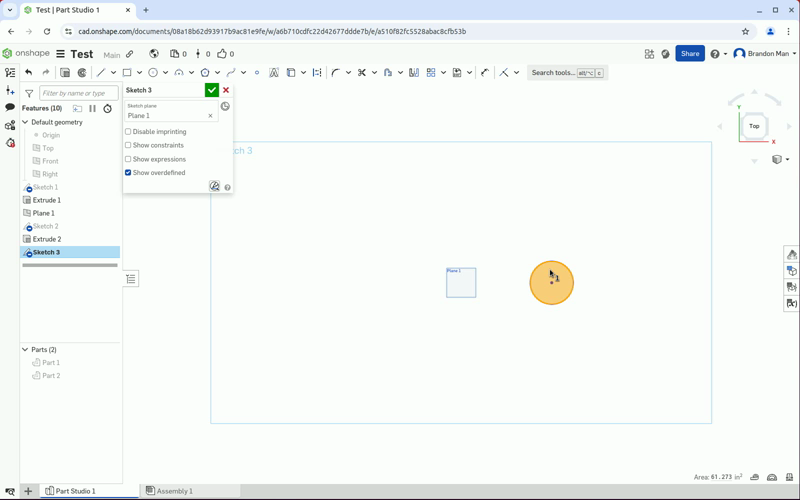
mouse_move(73, 352)
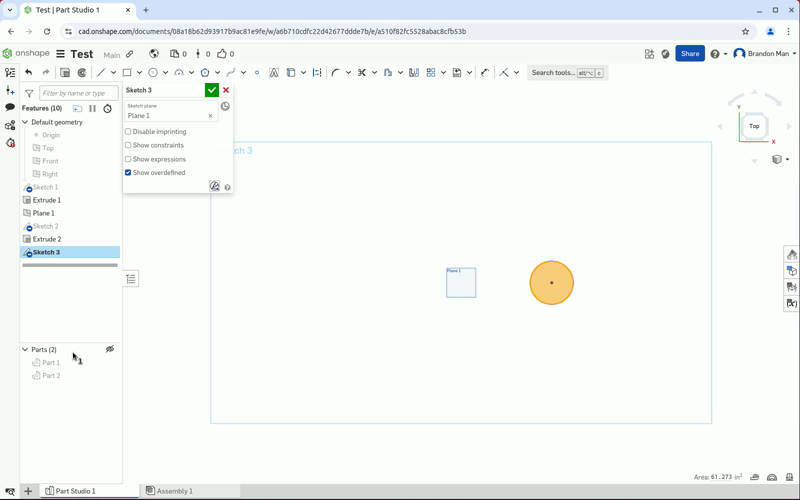
key(shift+y)
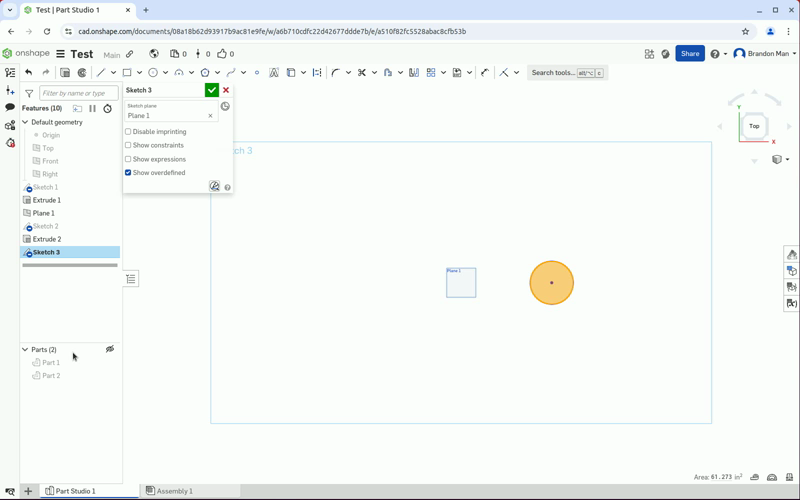
key(shift+e)
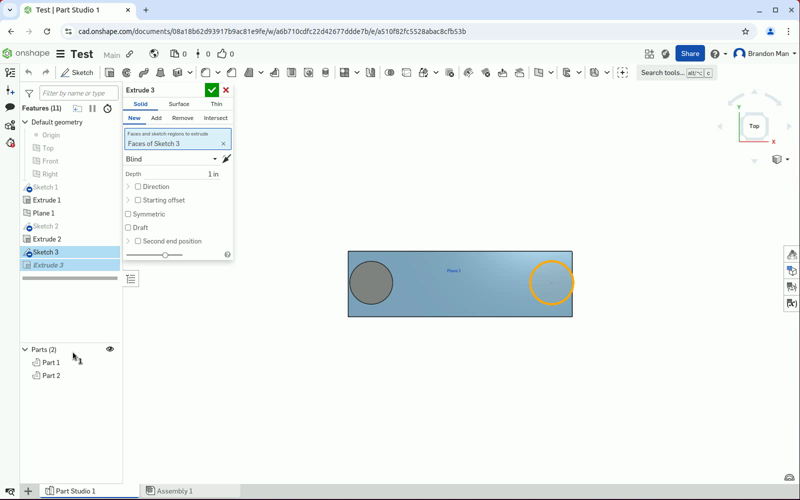
mouse_move(143, 106)
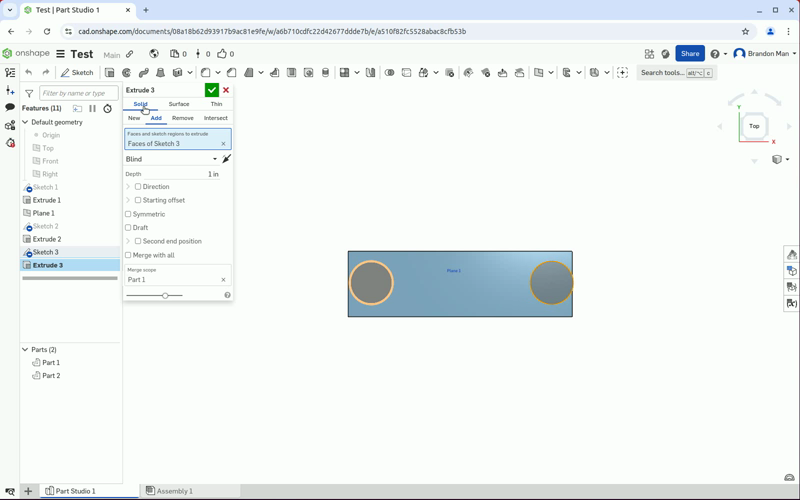
click(143, 106)
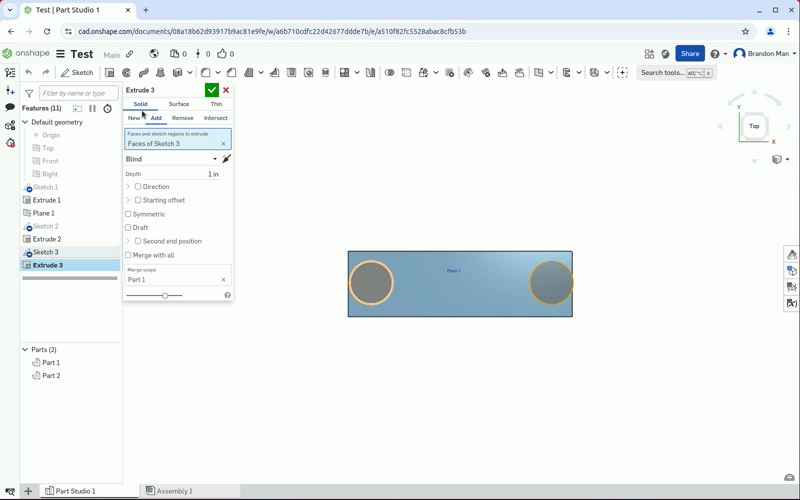
mouse_move(137, 120)
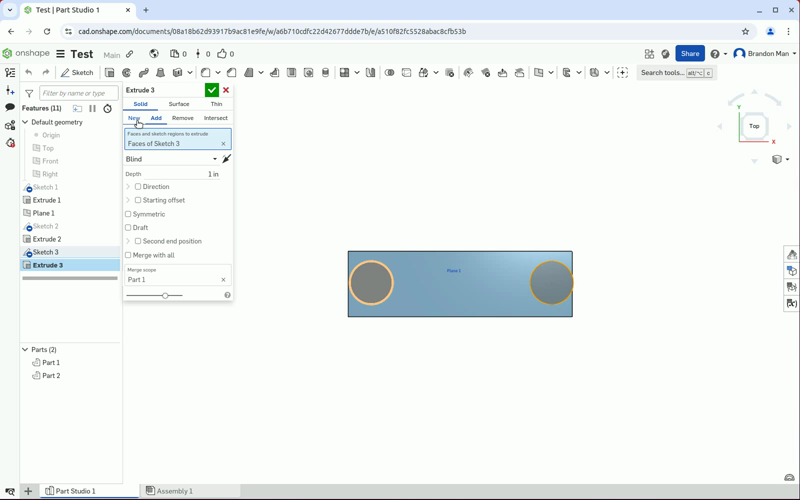
click(137, 120)
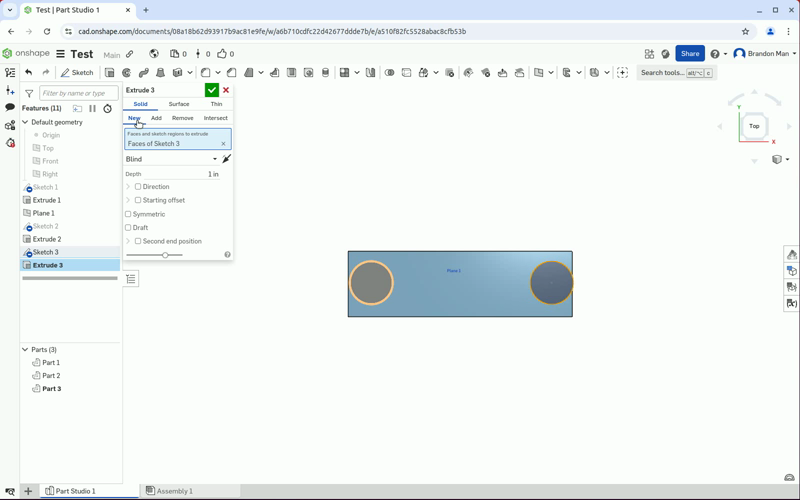
key(tab, 4)
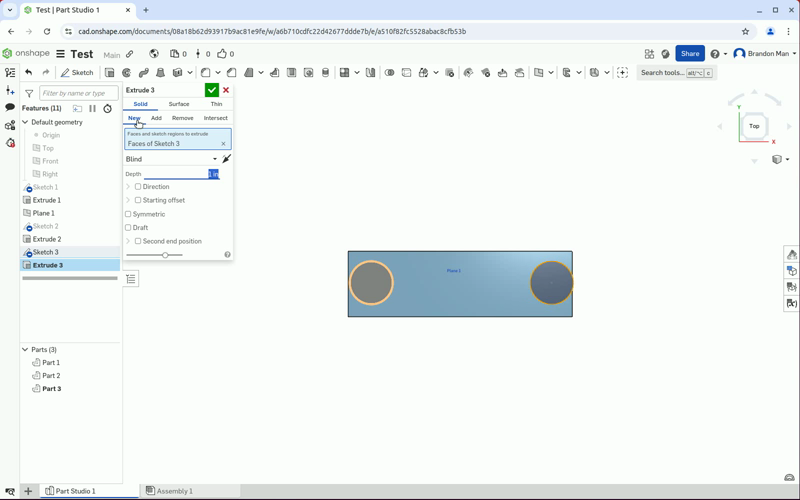
text(4.574)
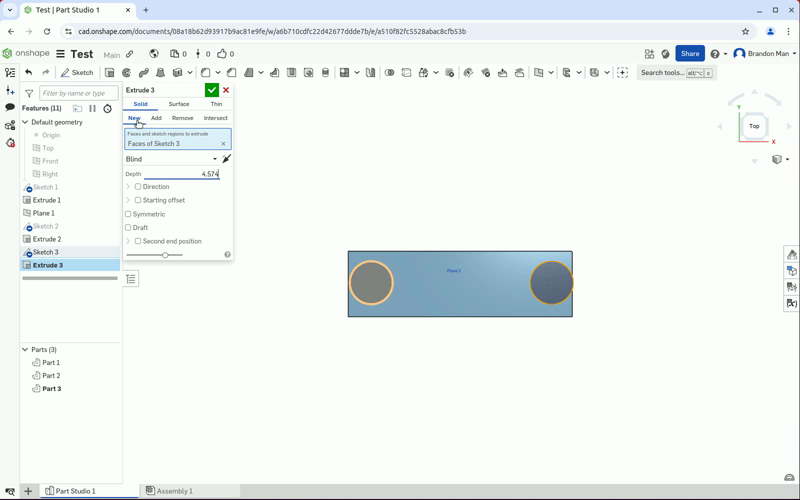
key(enter)
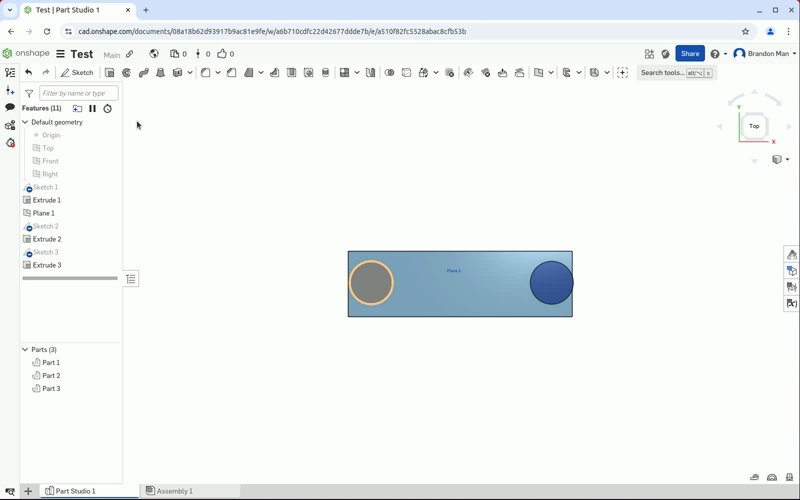
key(shift+h)
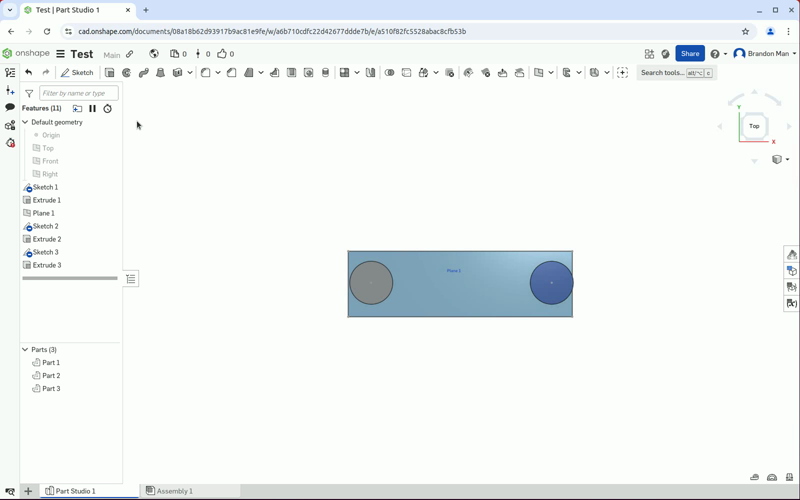
key(shift+h)
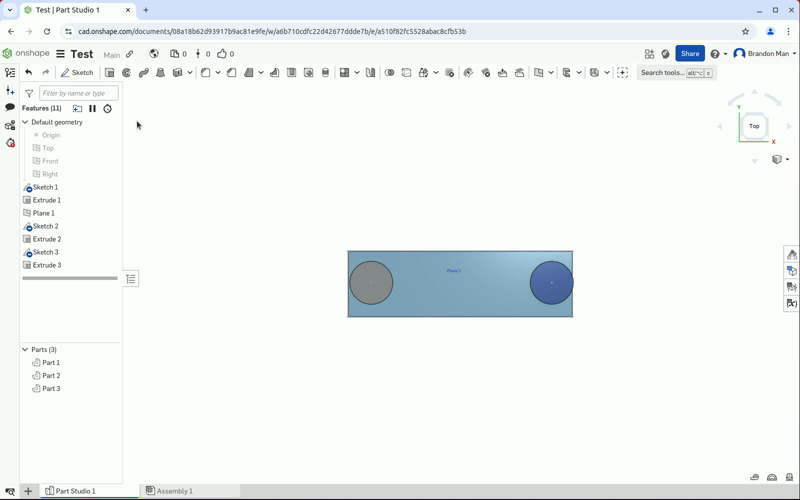
key(shift+7)
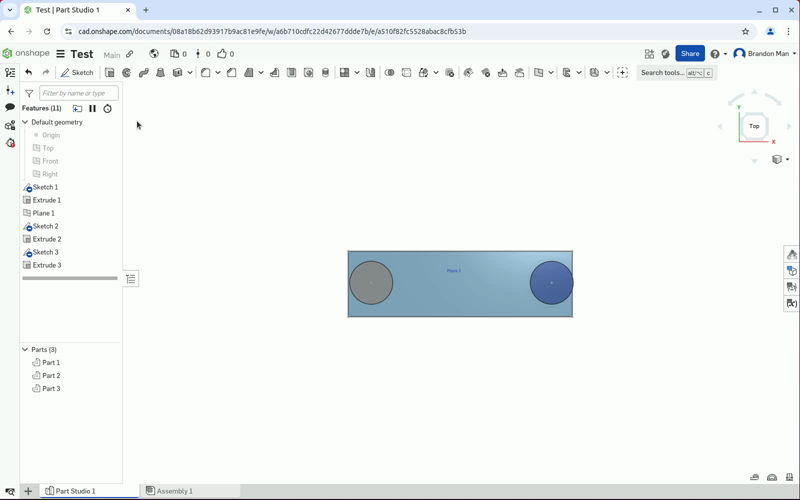
key(up, 3)
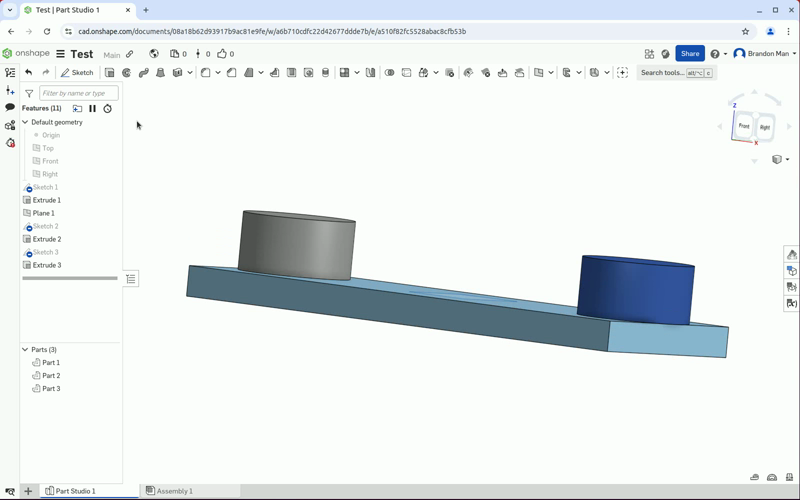
key(left, 3)
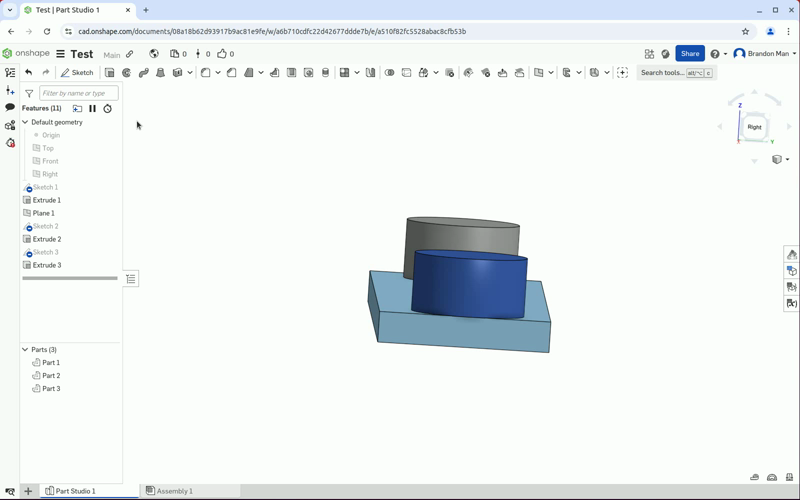
key(right, 3)
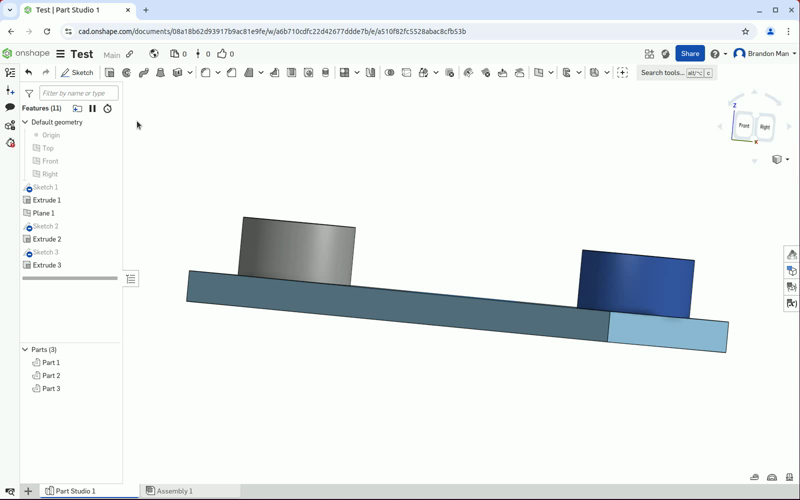
key(down, 3)
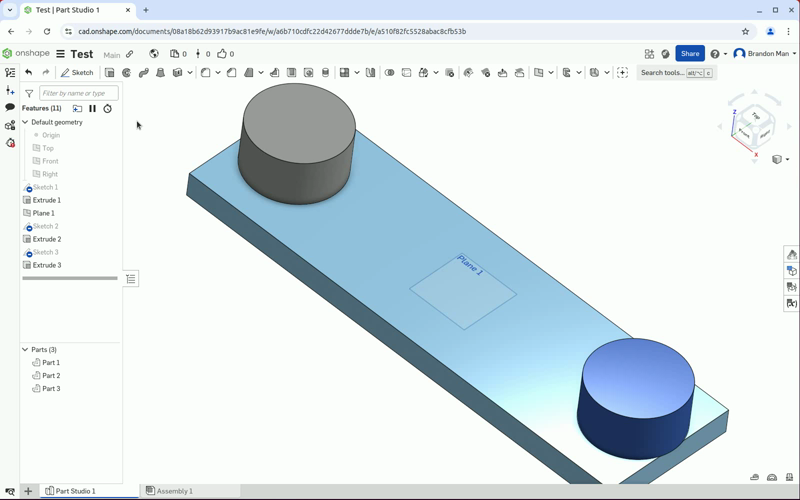
mouse_move(73, 189)
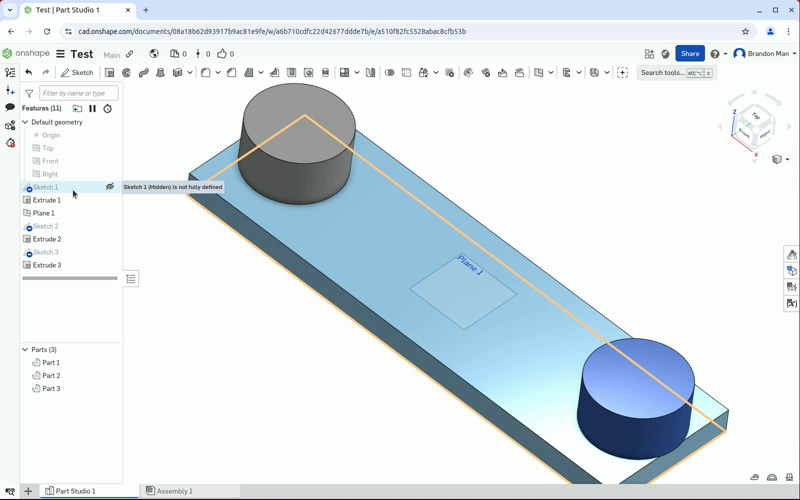
click(73, 189)